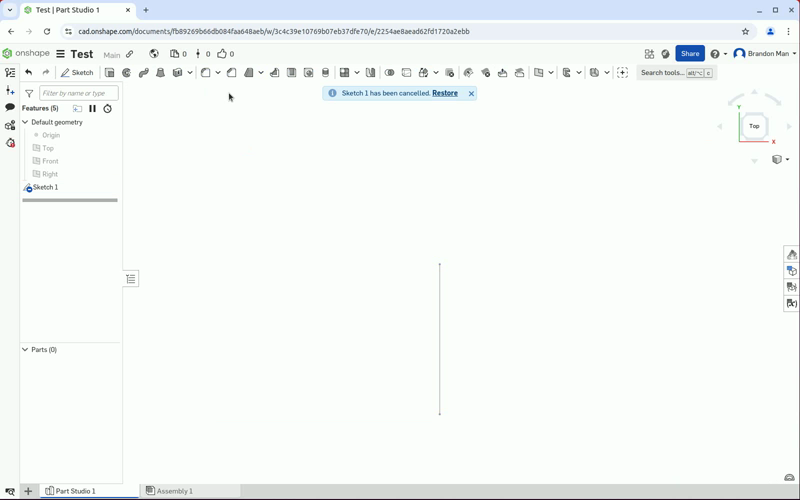
key(shift+h)
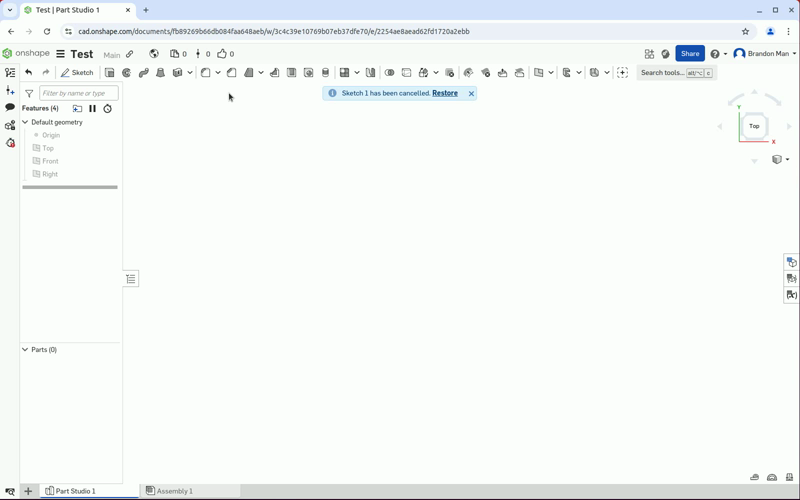
mouse_move(73, 352)
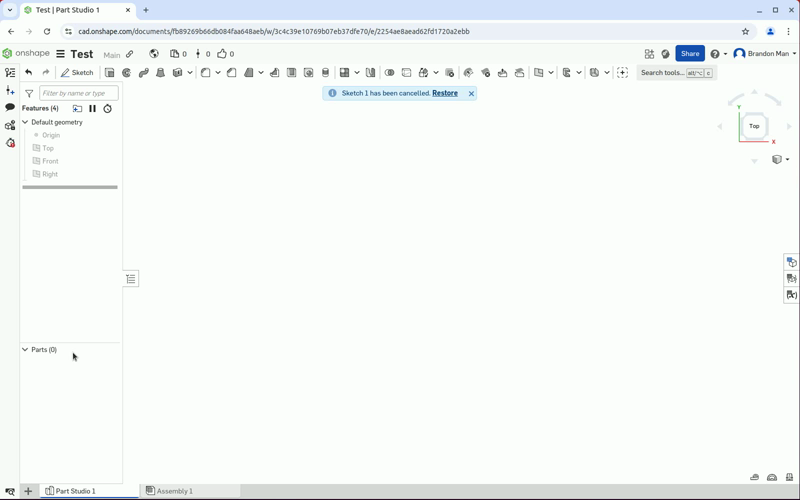
key(y)
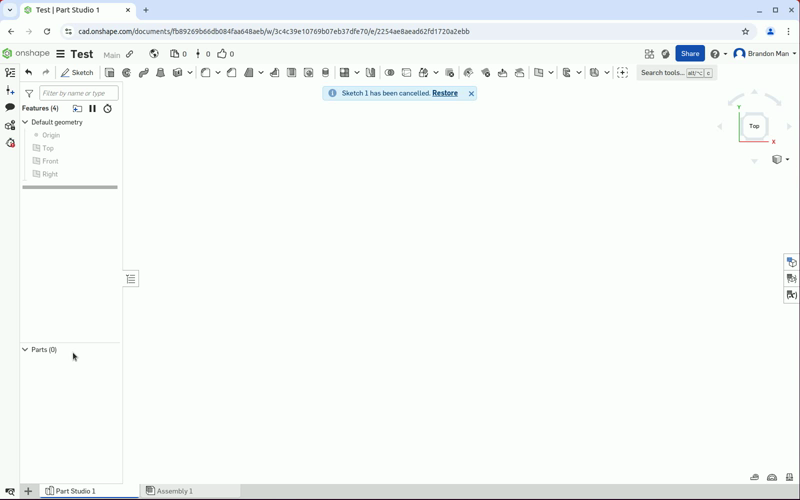
key(shift+p)
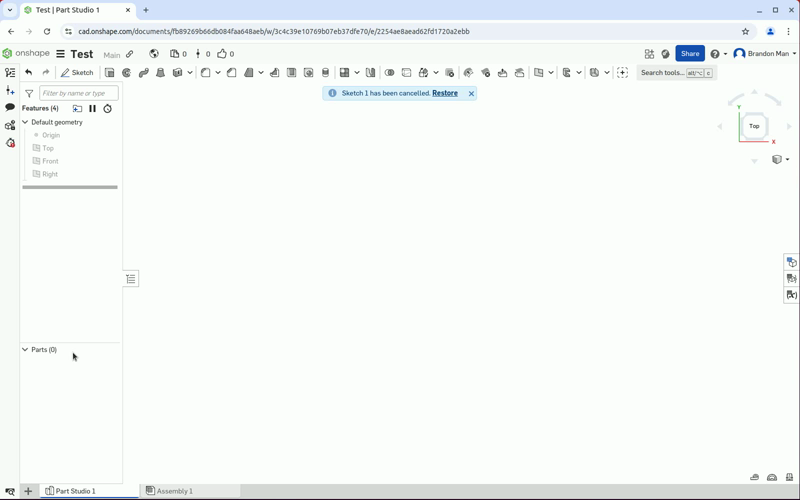
key(space)
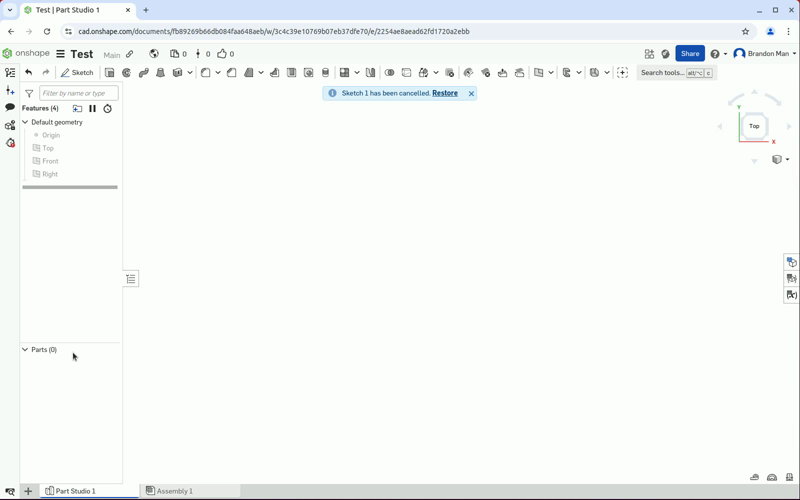
key_down(shift)
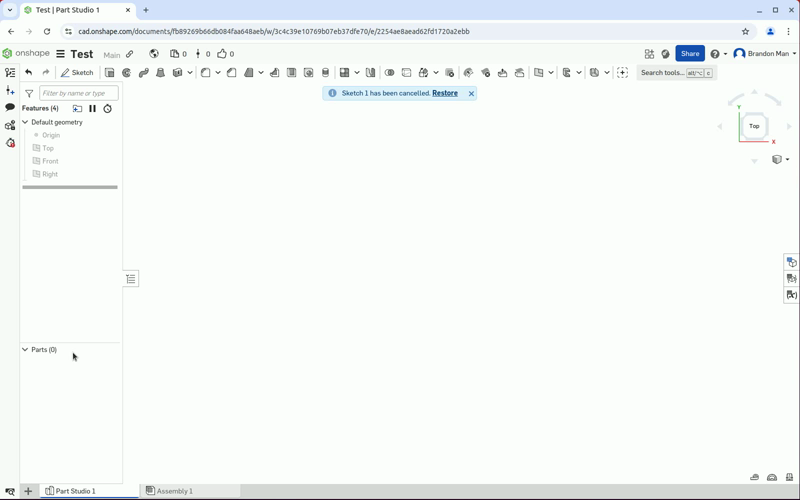
key(up)
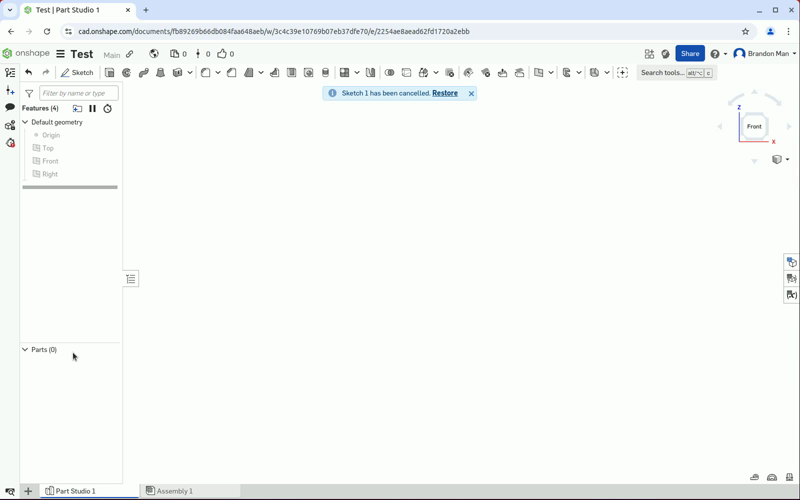
key_up(shift)
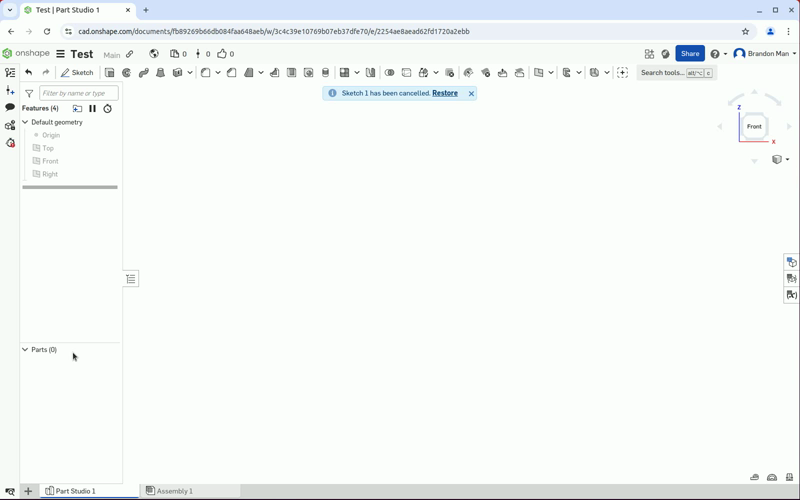
key(space)
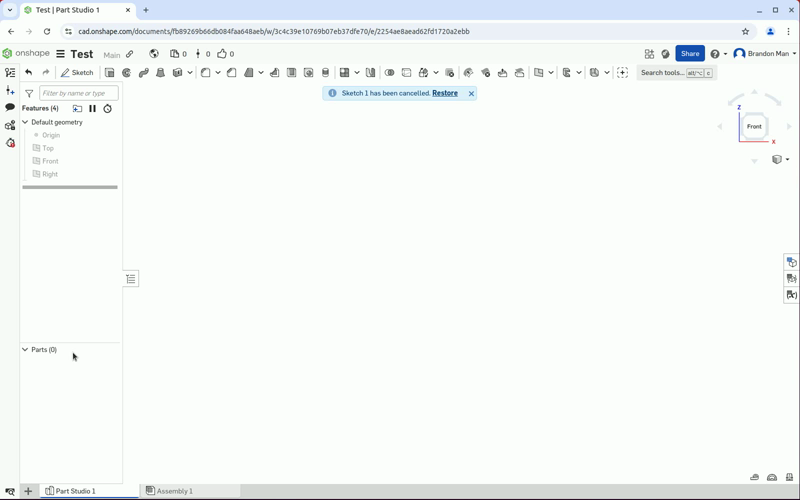
key_down(shift)
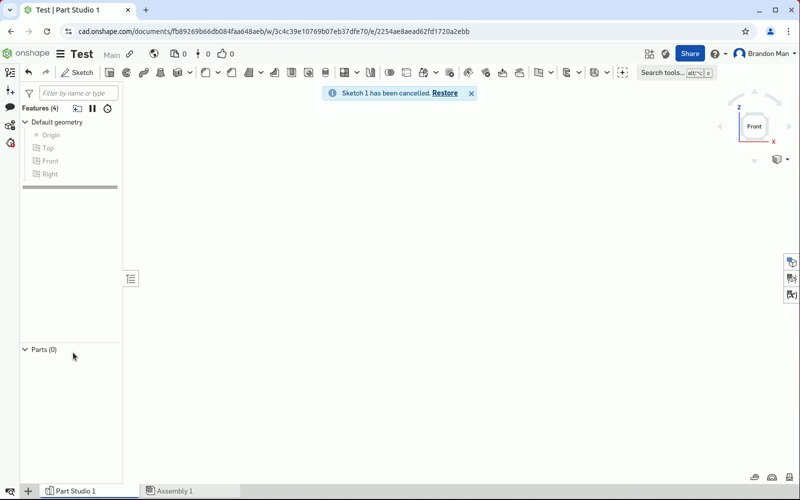
key(left)
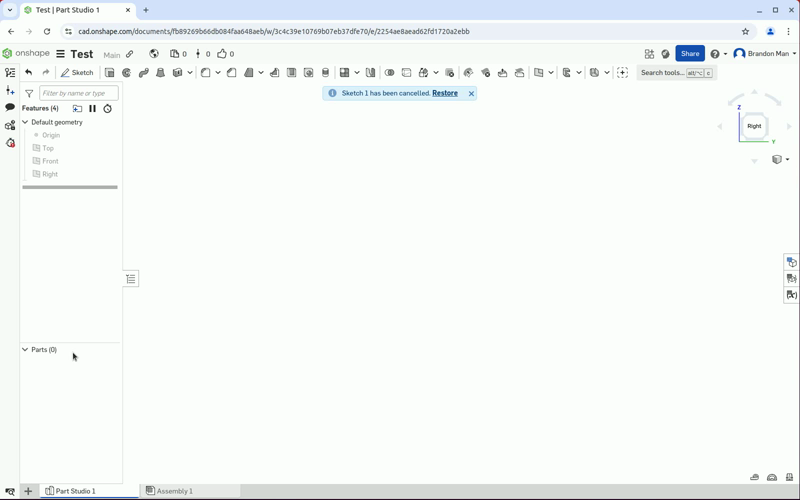
key_up(shift)
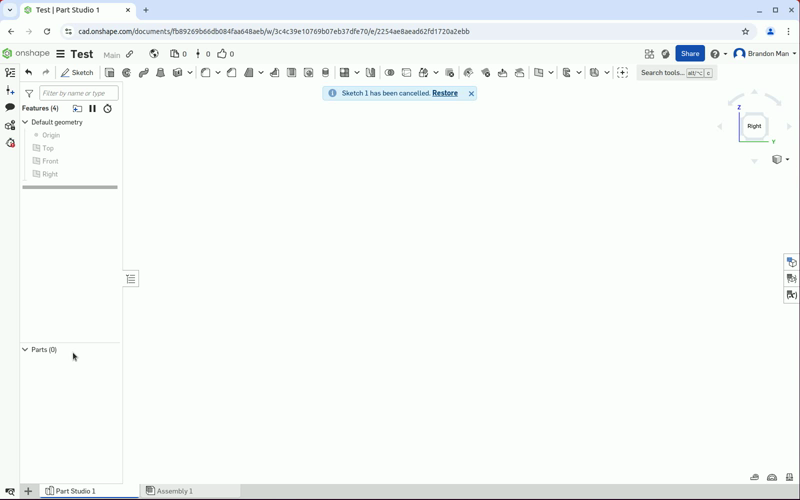
mouse_move(73, 352)
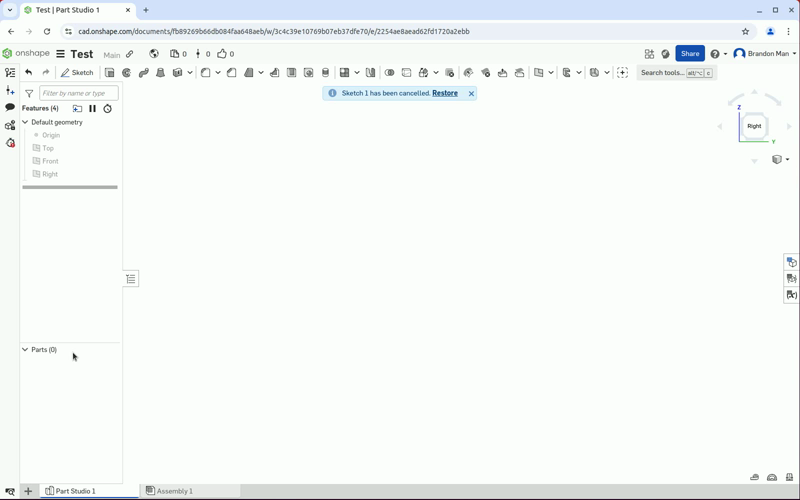
key(shift+y)
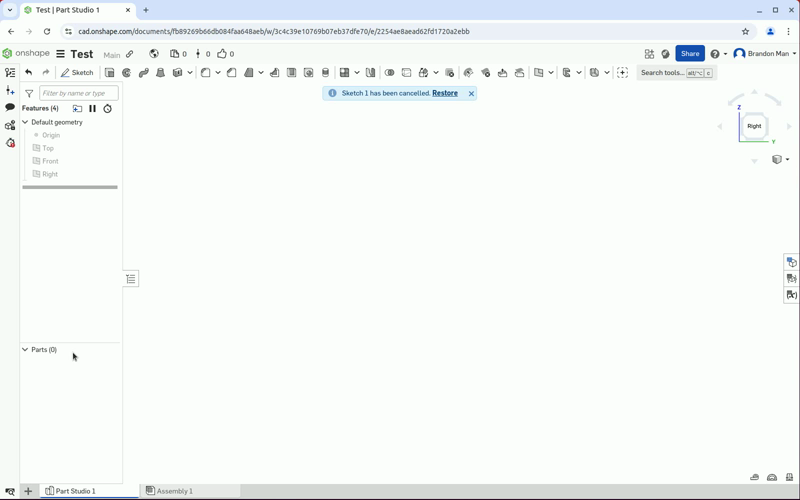
key(shift+s)
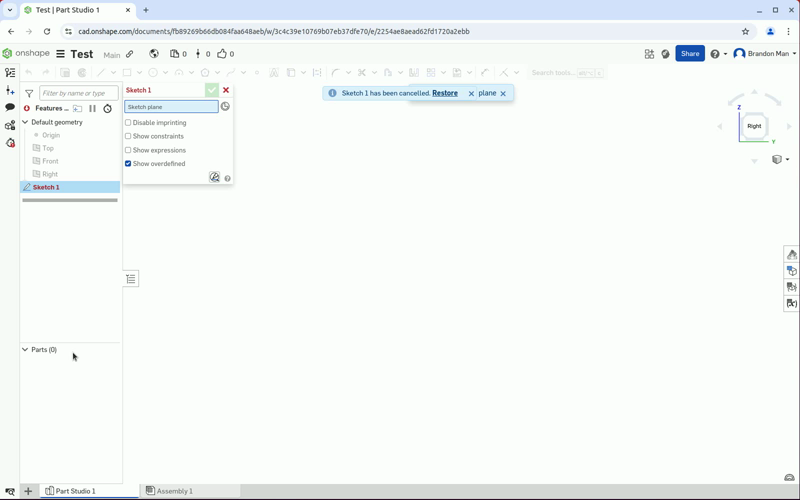
mouse_move(73, 176)
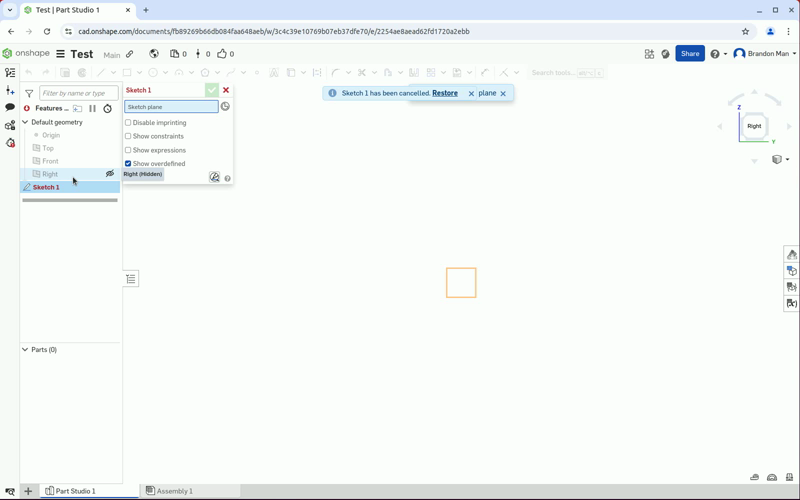
click(73, 176)
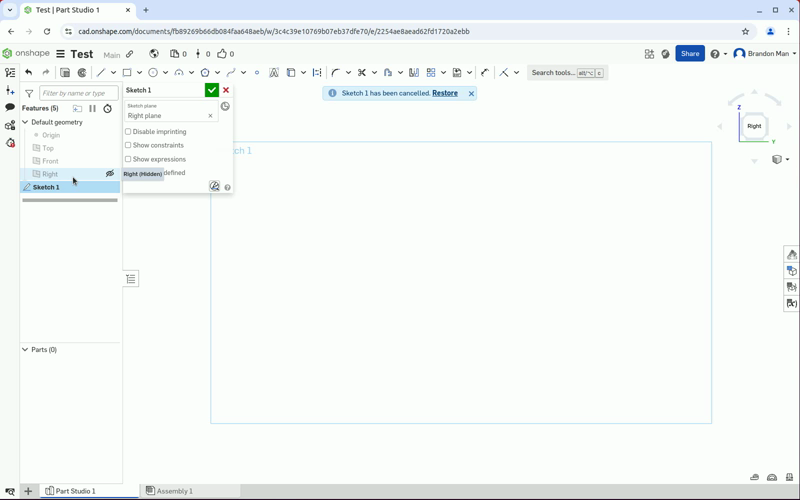
mouse_move(73, 352)
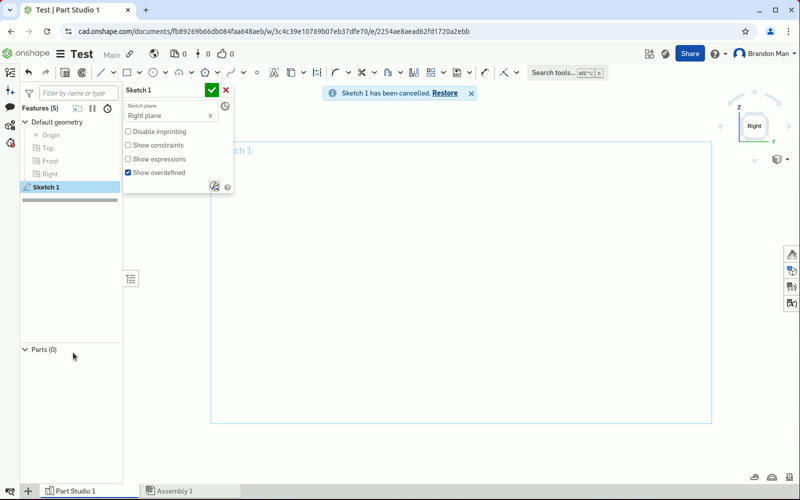
key(y)
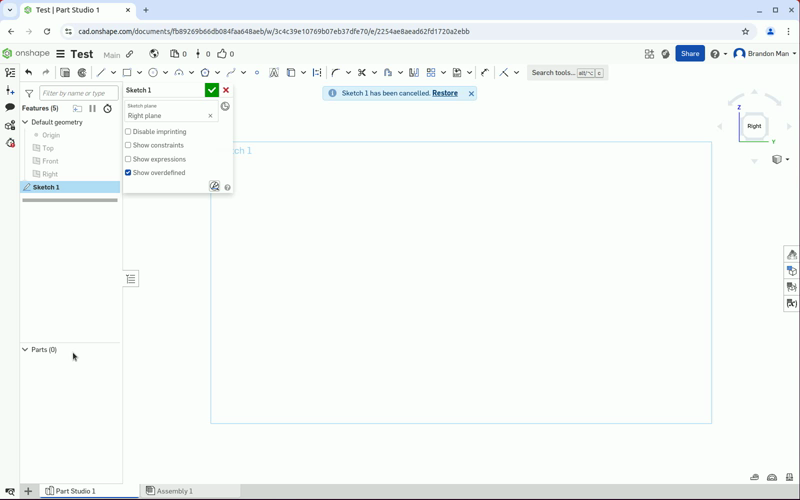
key(a)
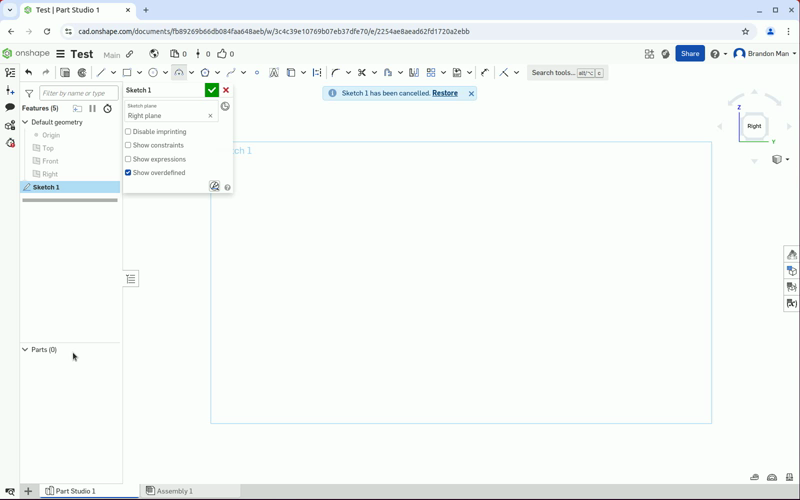
key_down(shift)
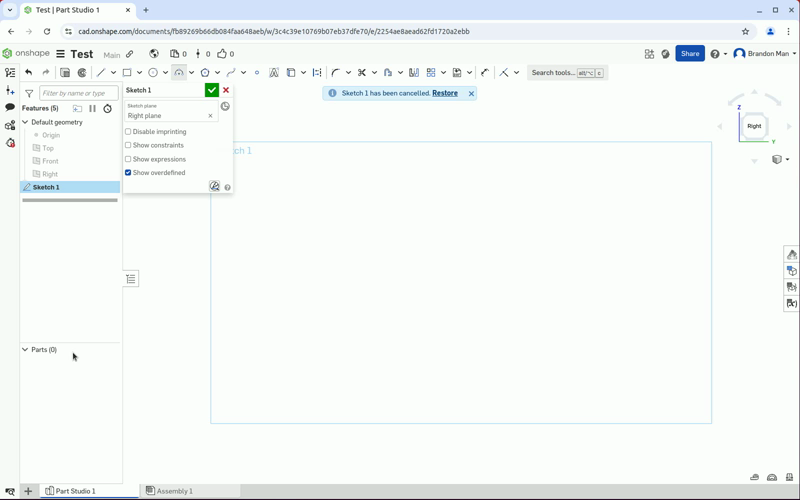
mouse_move(397, 339)
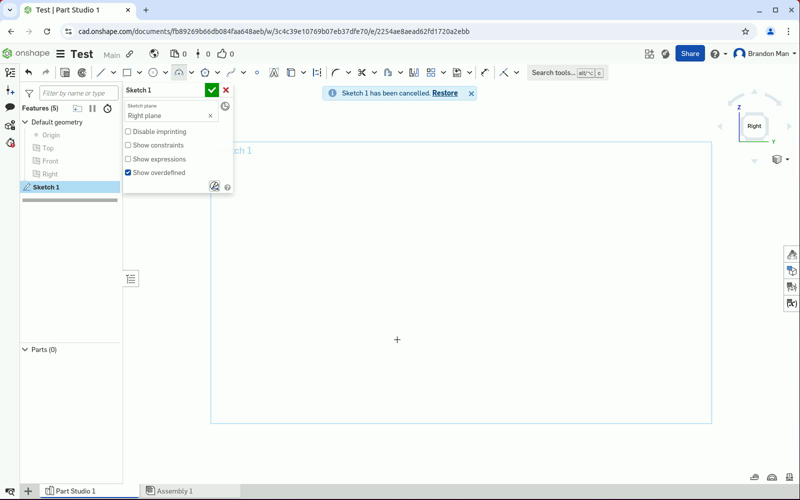
click(397, 339)
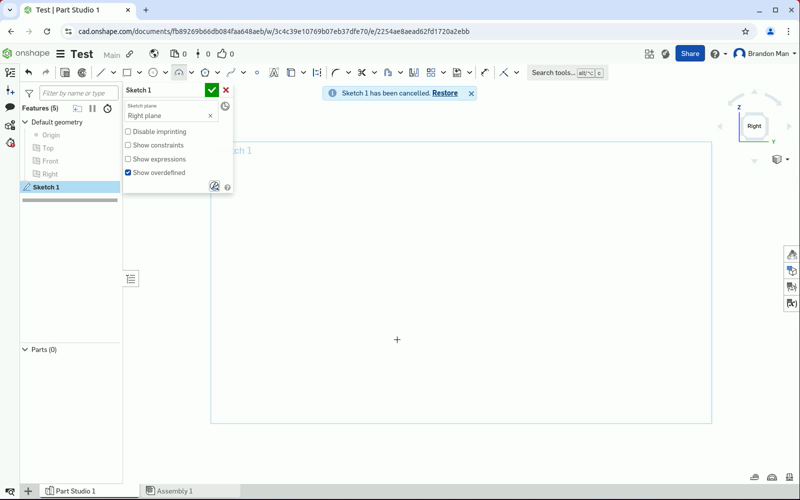
key_up(shift)
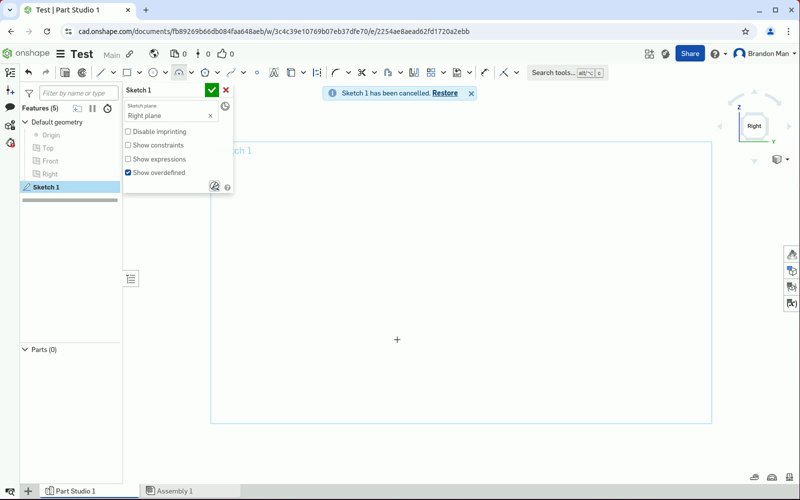
key_down(shift)
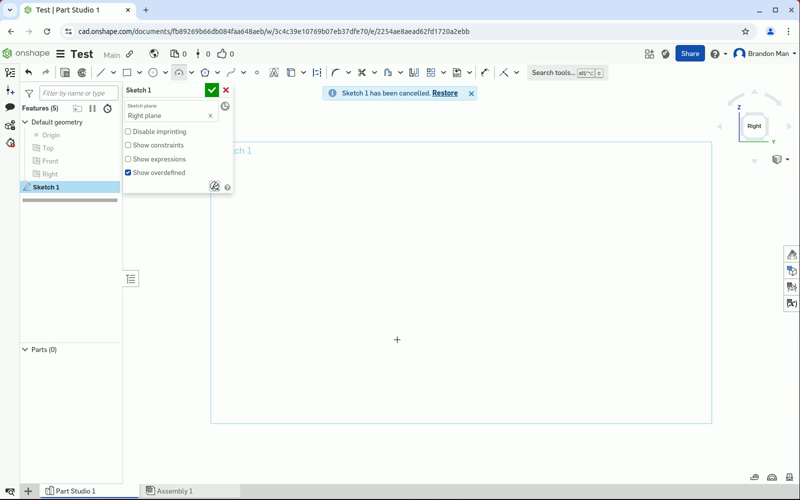
mouse_move(461, 367)
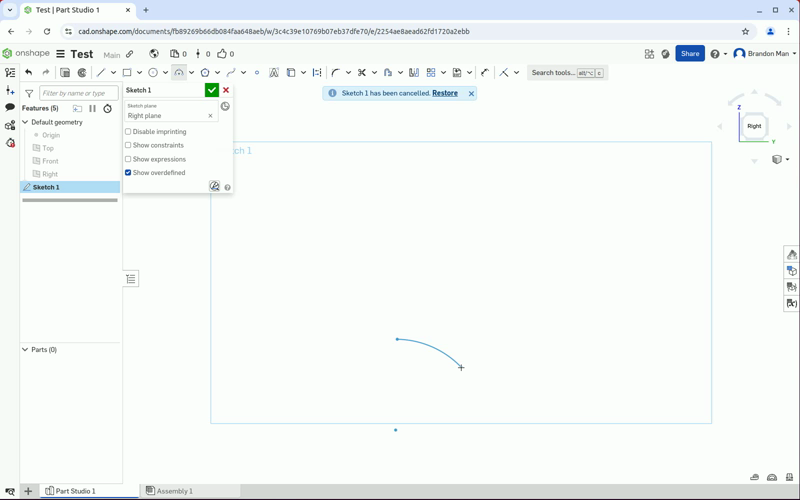
click(461, 367)
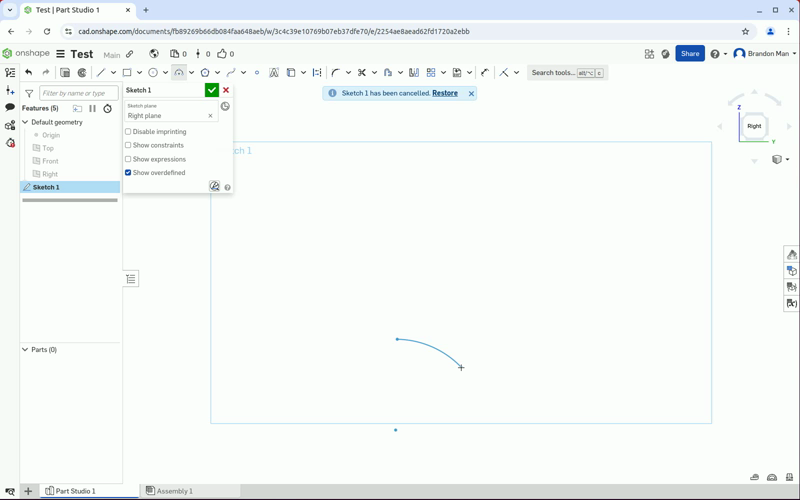
mouse_move(426, 360)
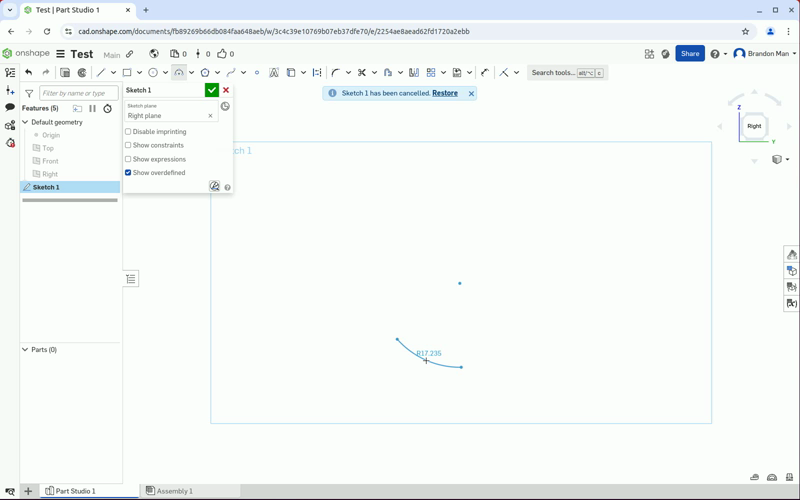
click(426, 360)
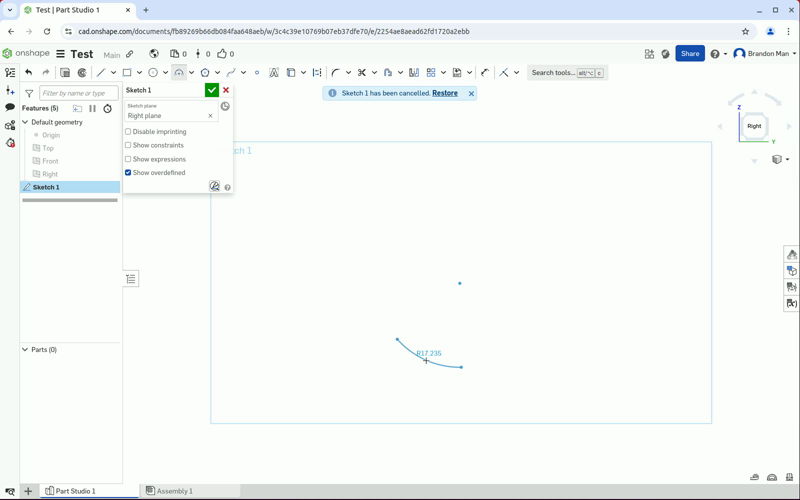
key_up(shift)
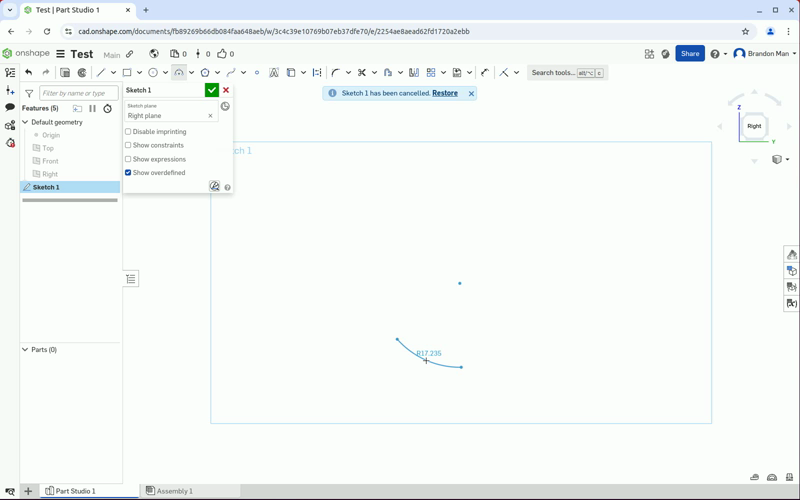
key(esc)
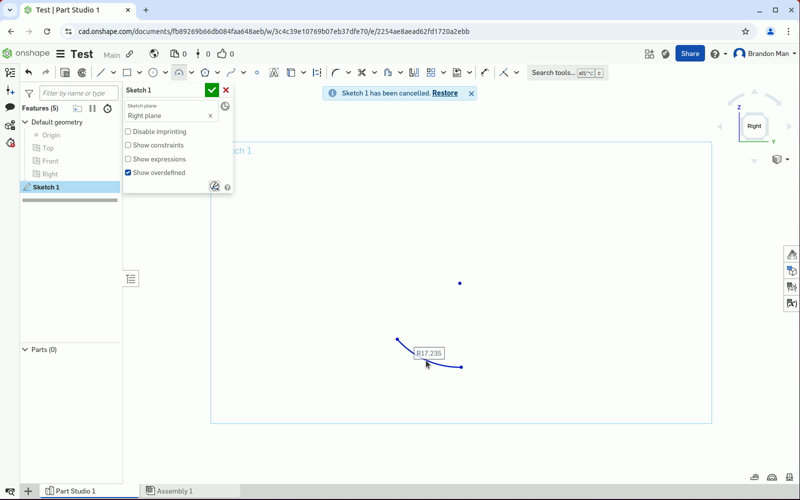
key(l)
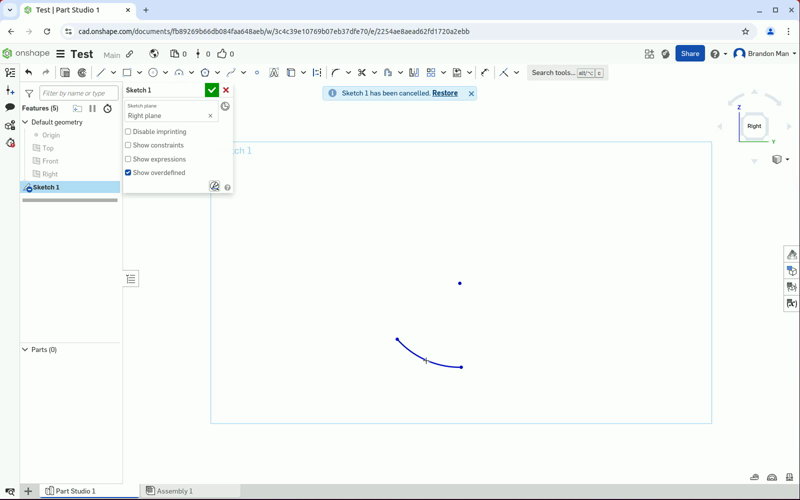
mouse_move(461, 367)
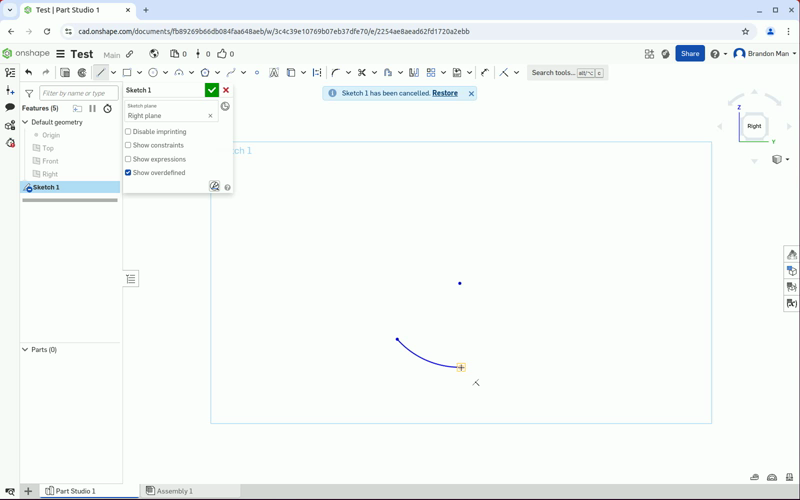
click(461, 367)
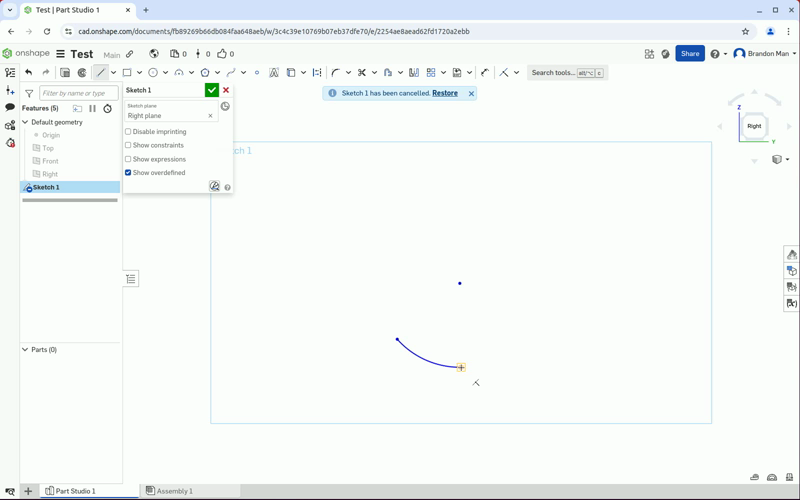
key_down(shift)
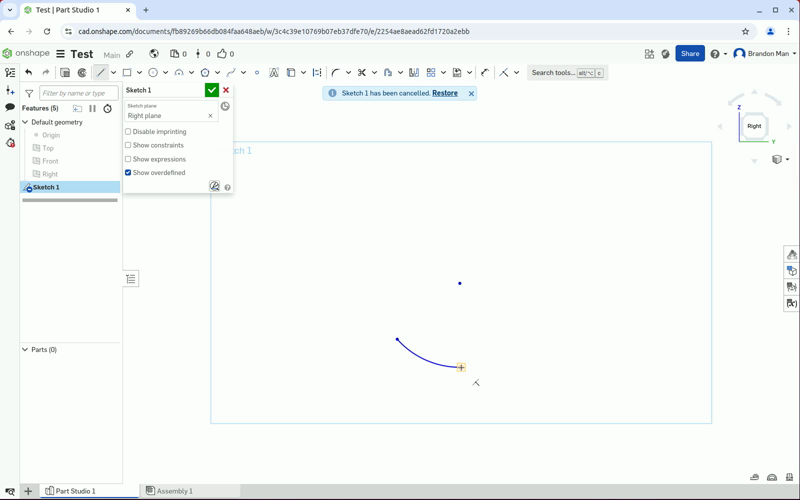
mouse_move(491, 367)
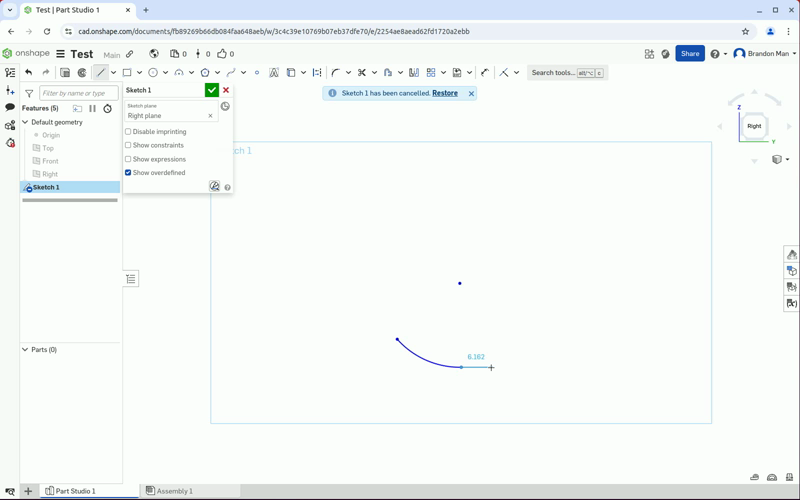
mouse_move(461, 311)
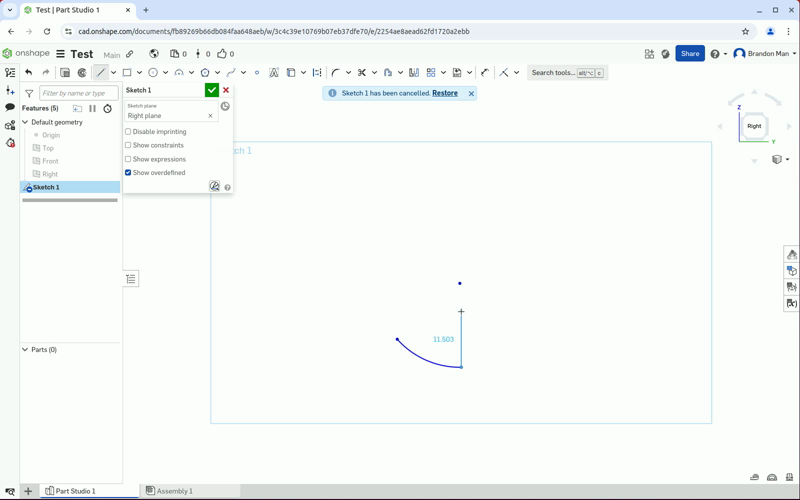
click(461, 311)
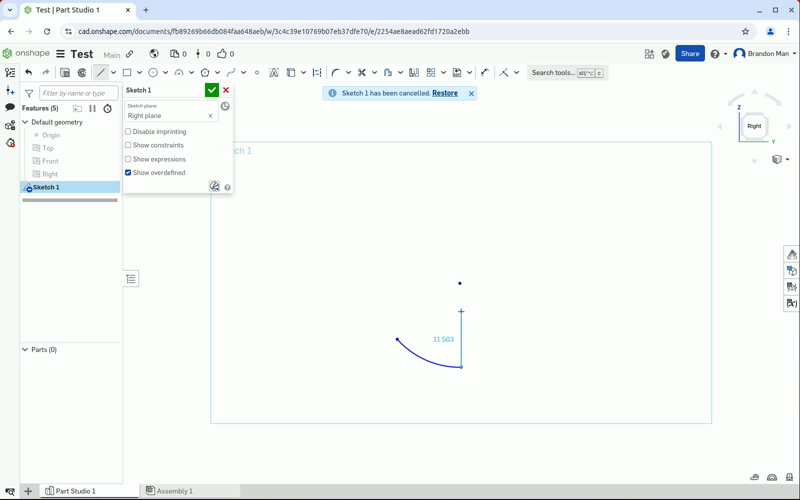
key_up(shift)
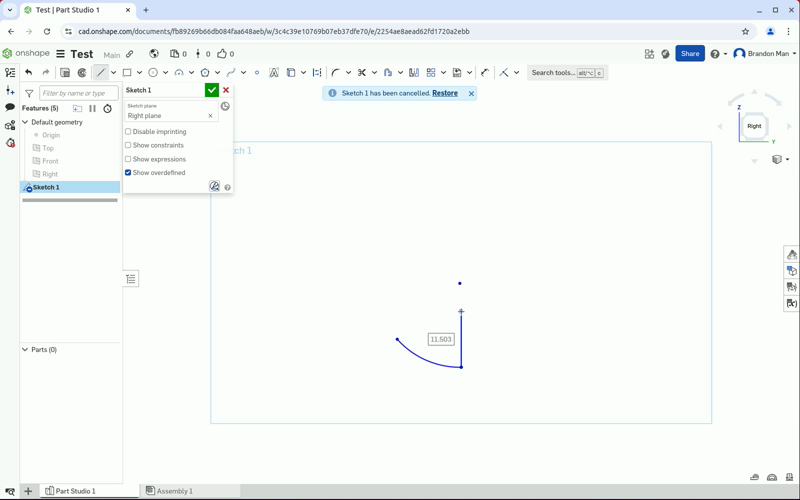
key(esc)
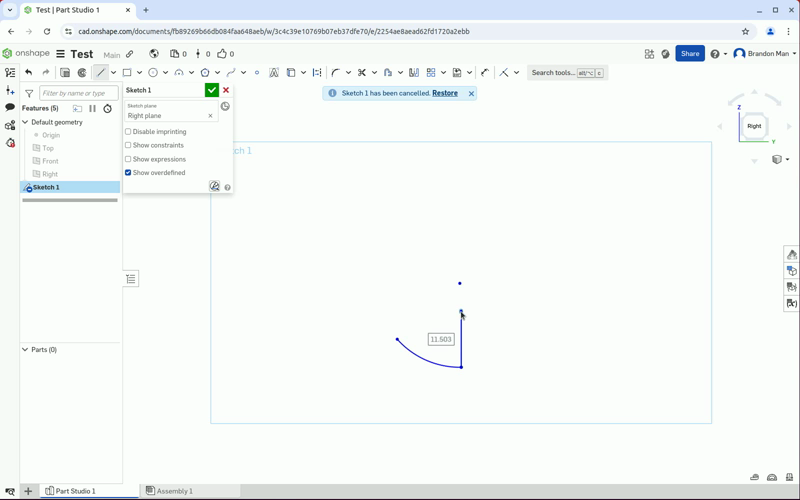
key(a)
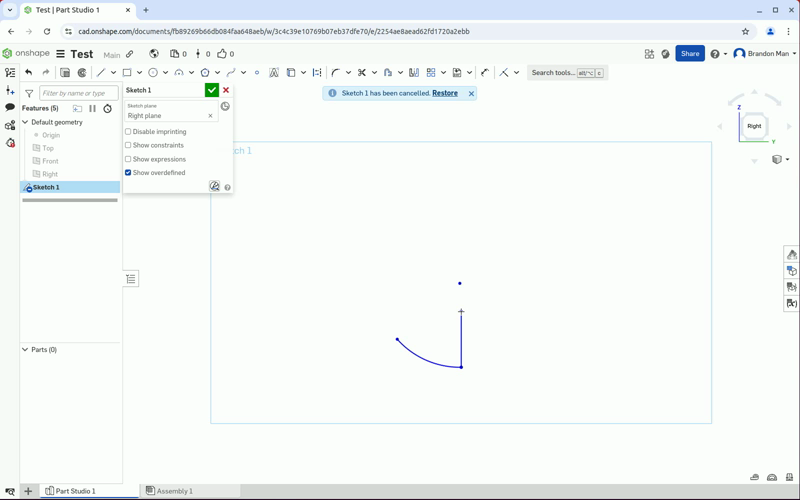
mouse_move(461, 311)
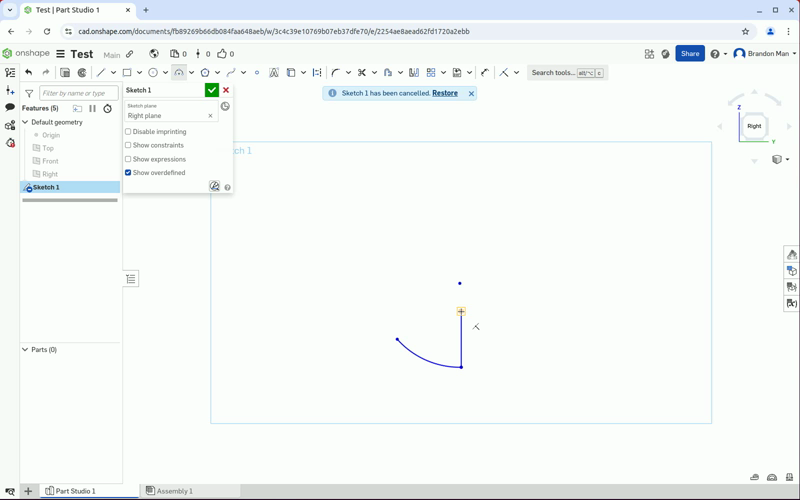
click(461, 311)
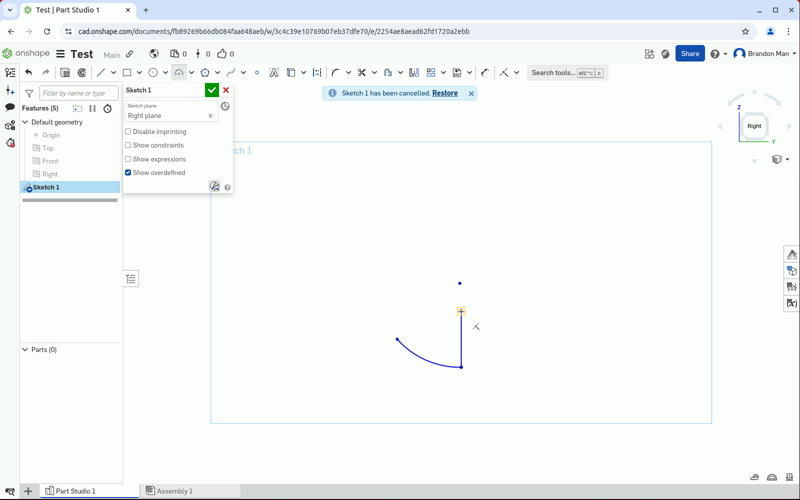
key_down(shift)
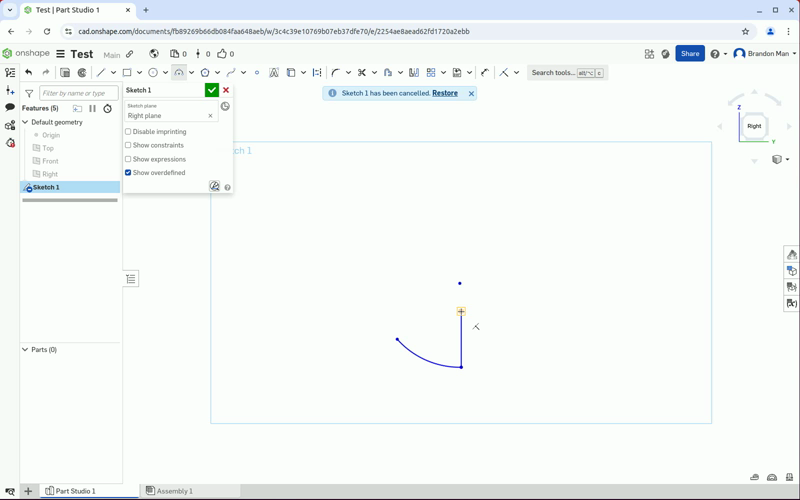
mouse_move(433, 282)
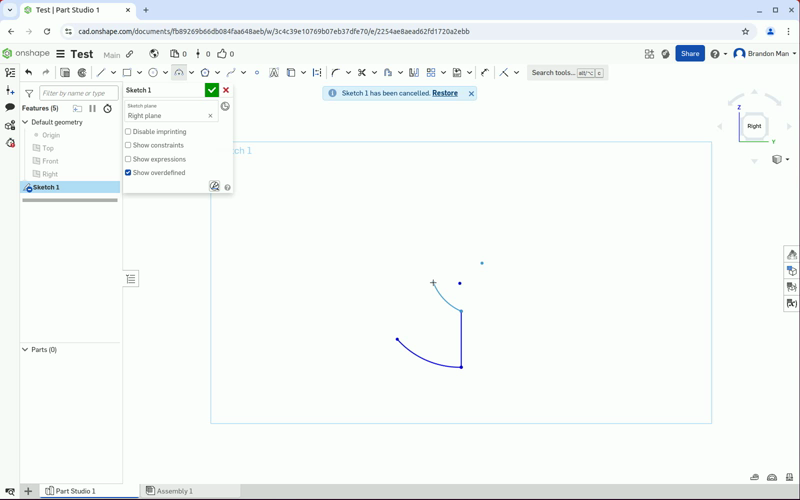
click(433, 282)
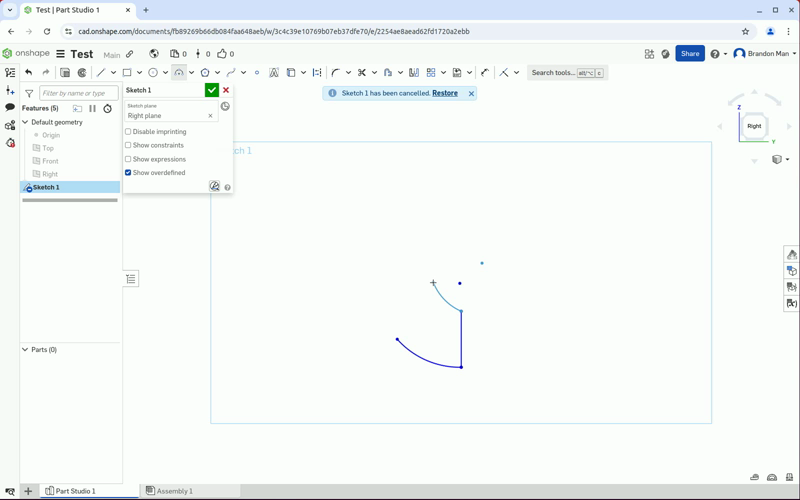
mouse_move(441, 302)
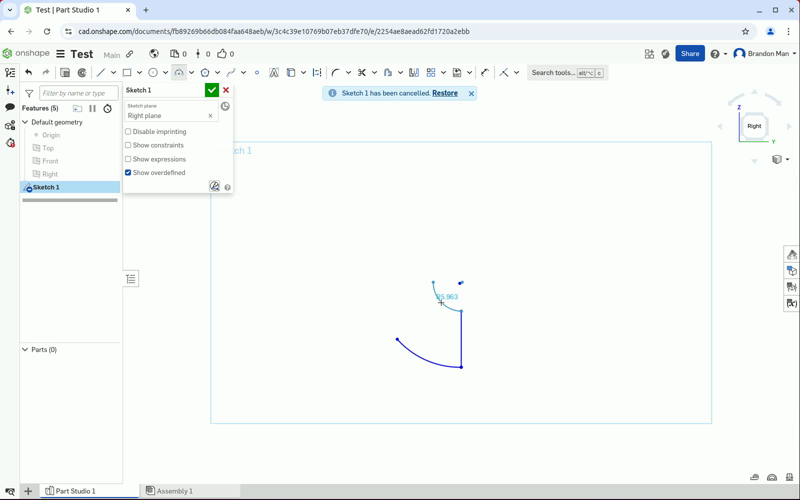
click(441, 302)
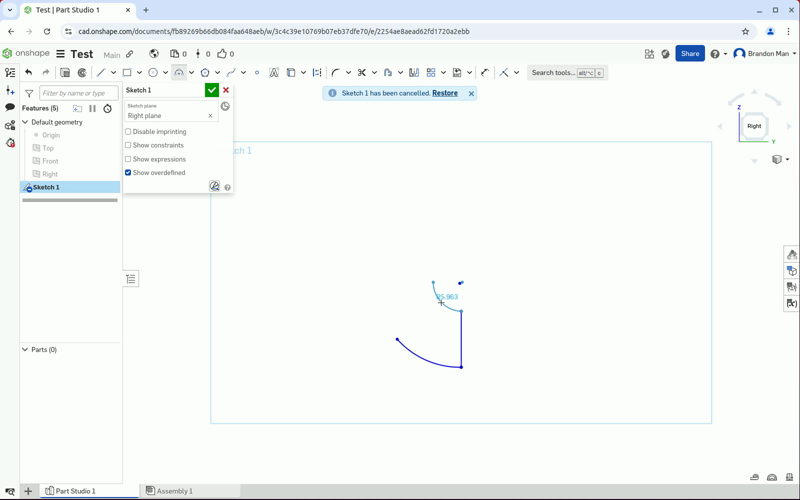
key_up(shift)
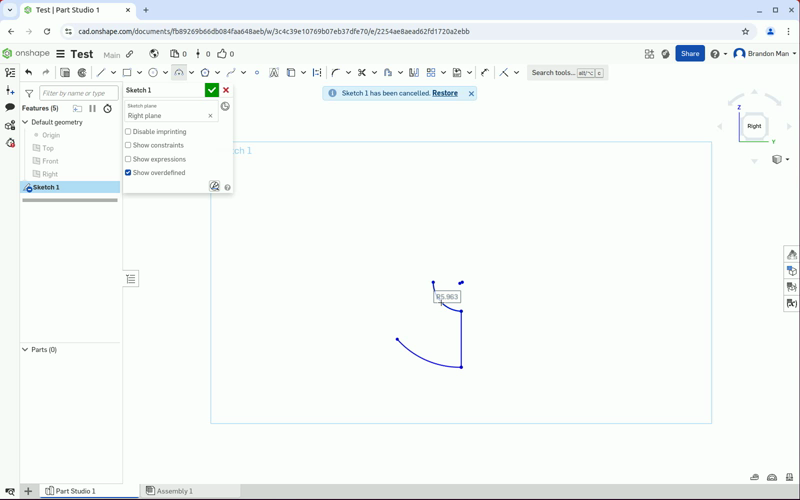
key(esc)
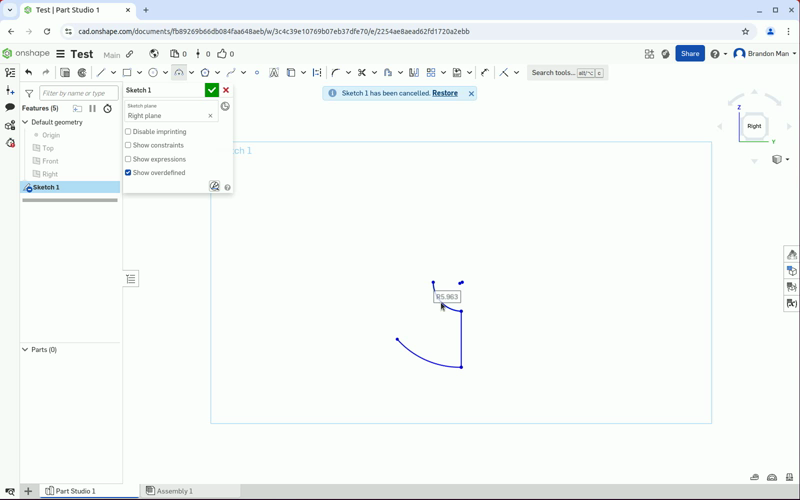
key(l)
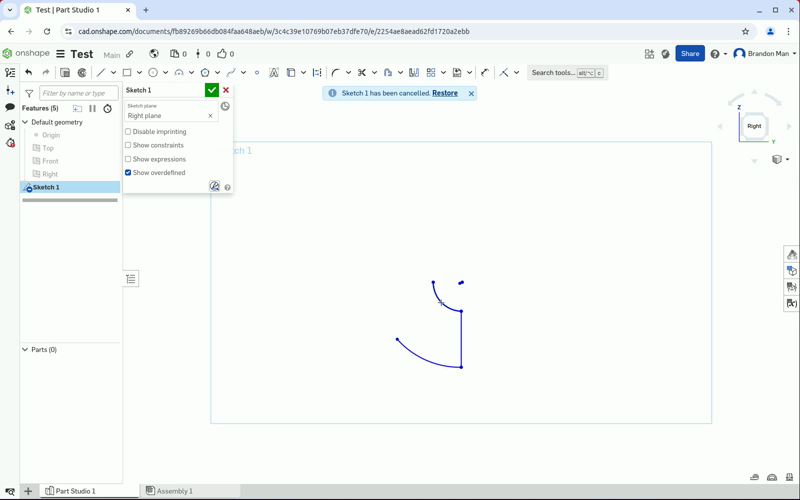
mouse_move(433, 282)
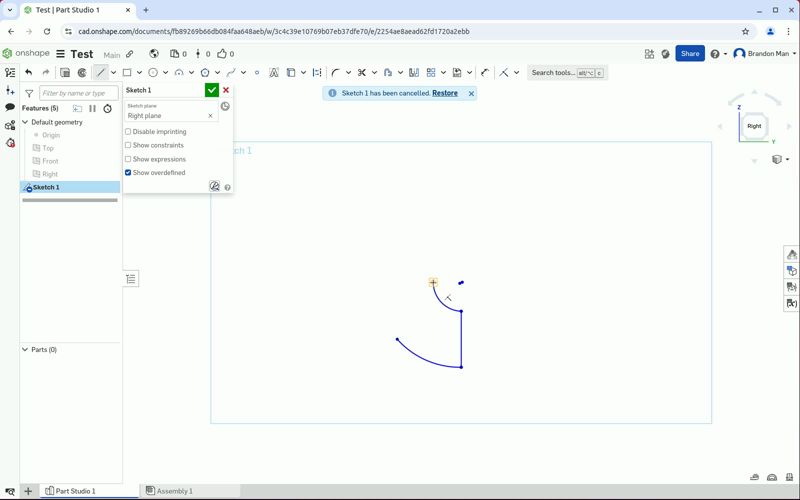
click(433, 282)
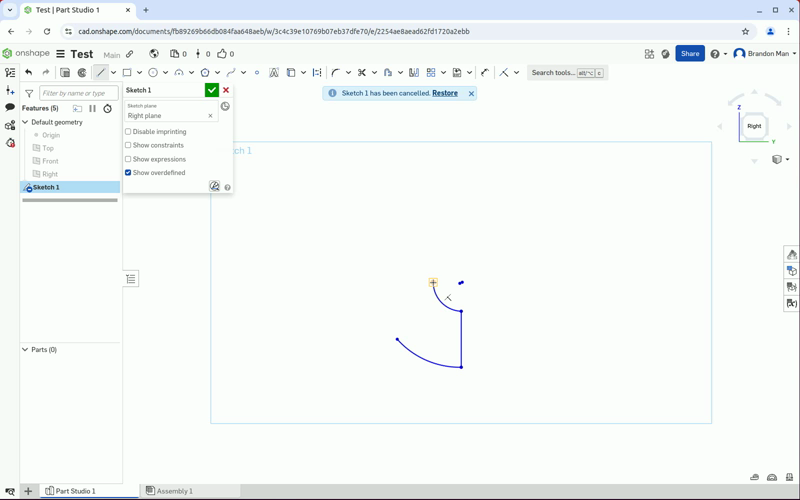
key_down(shift)
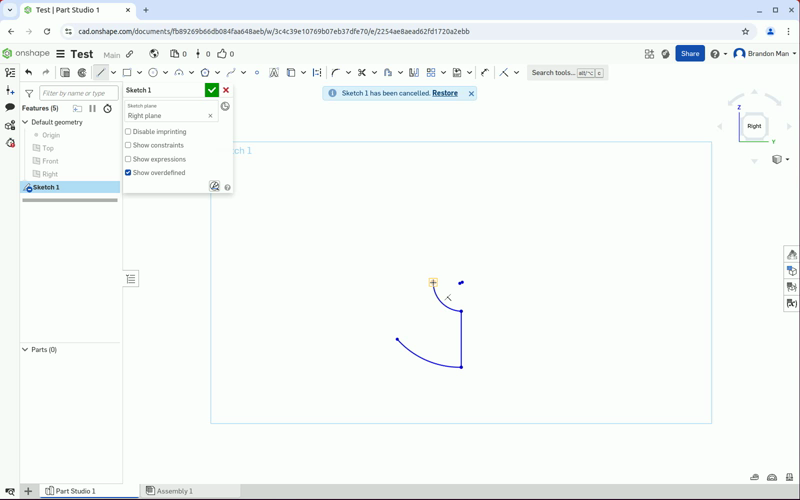
mouse_move(463, 282)
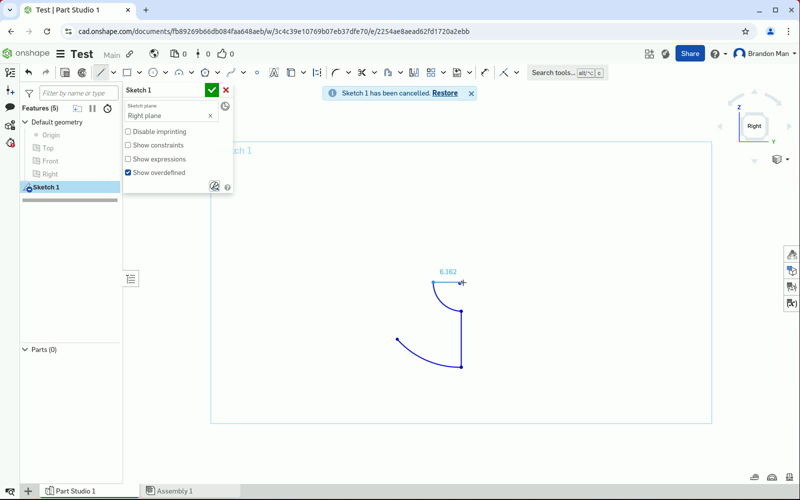
mouse_move(397, 282)
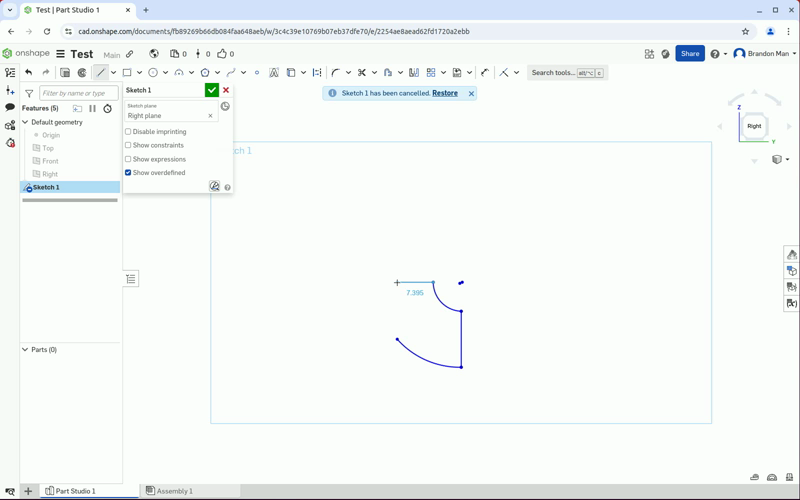
click(397, 282)
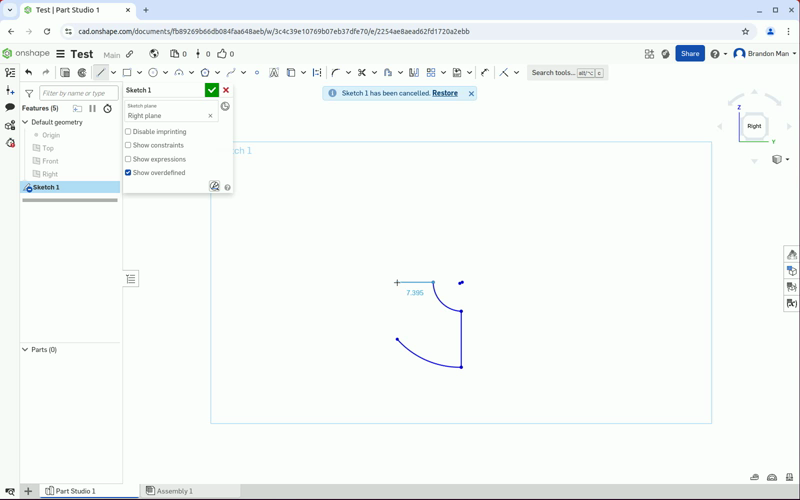
key_up(shift)
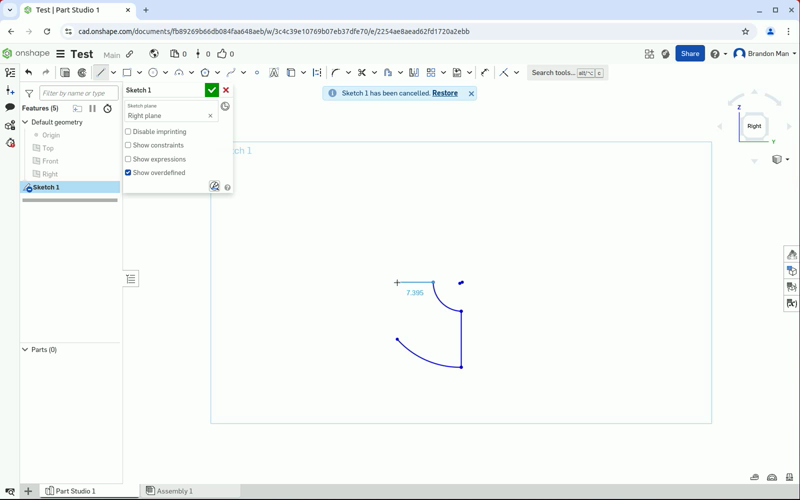
mouse_move(427, 282)
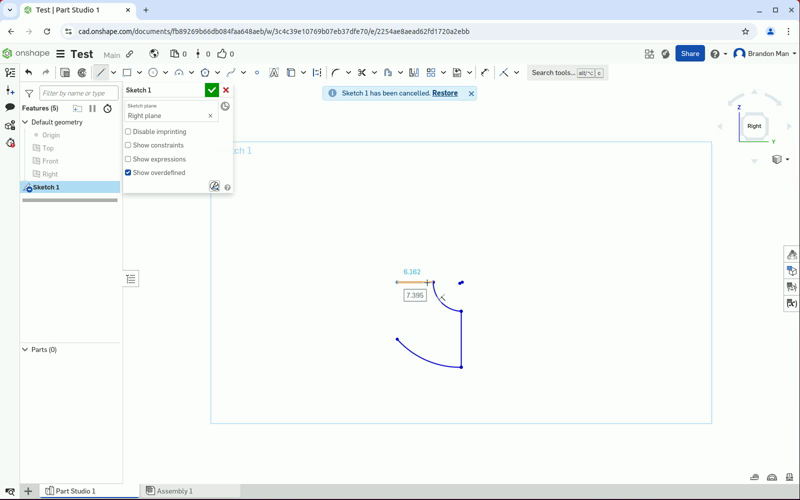
key_down(shift)
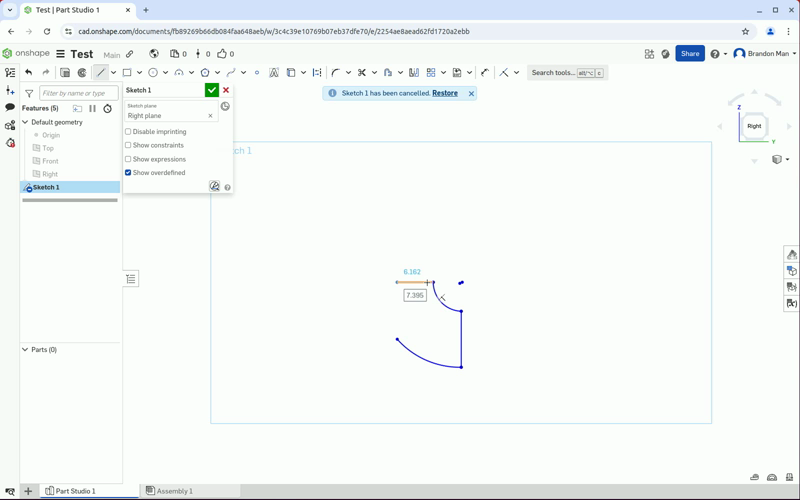
mouse_move(397, 339)
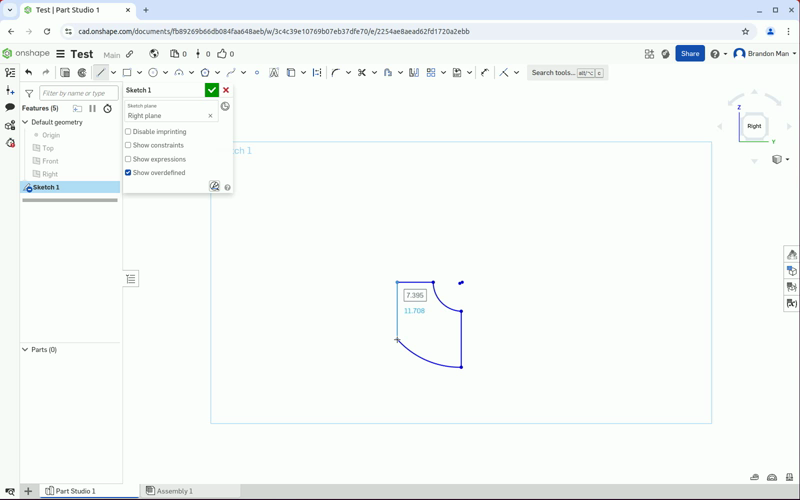
key_up(shift)
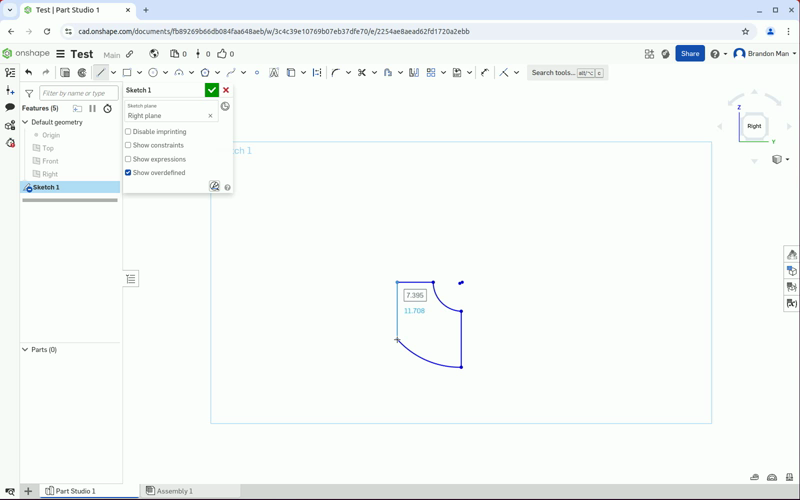
click(397, 339)
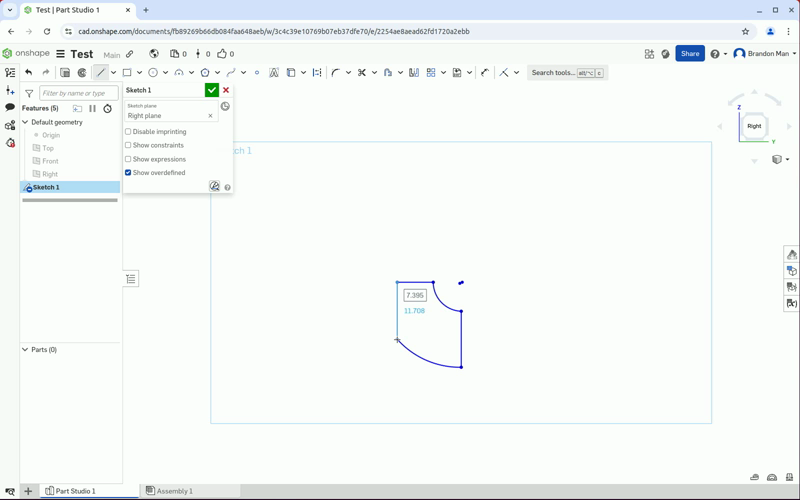
key(esc)
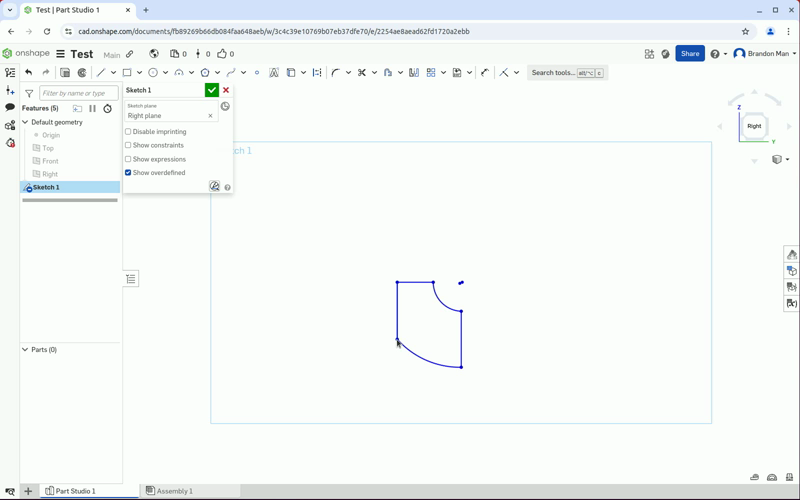
mouse_move(447, 346)
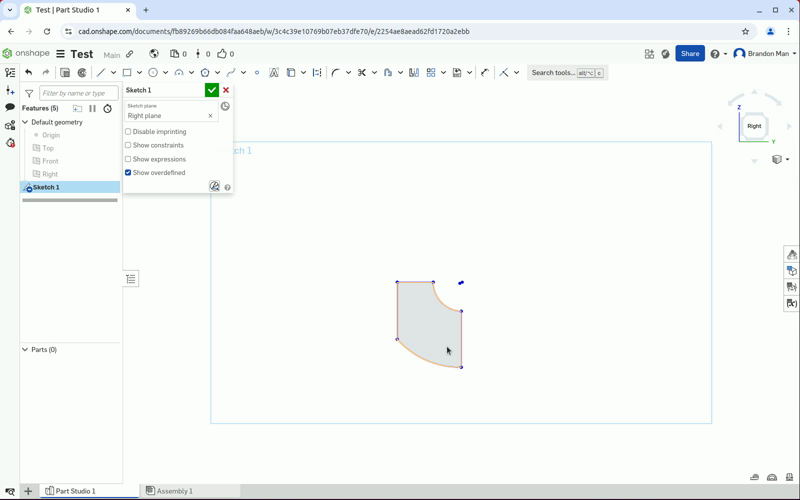
click(447, 346)
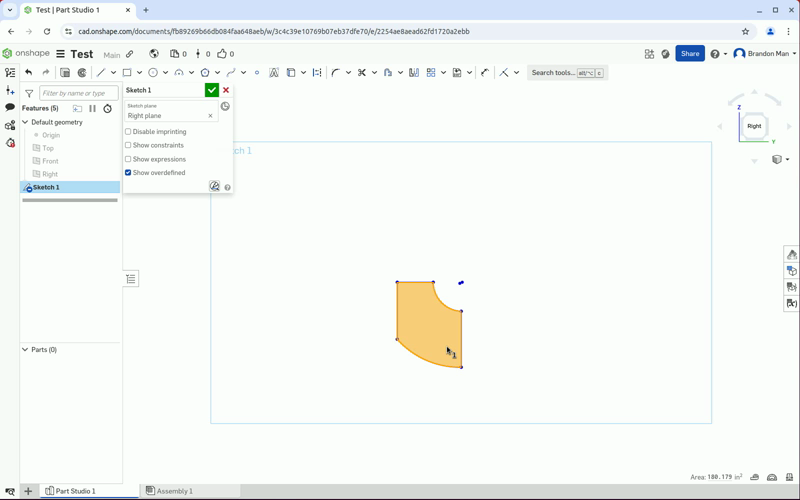
mouse_move(73, 352)
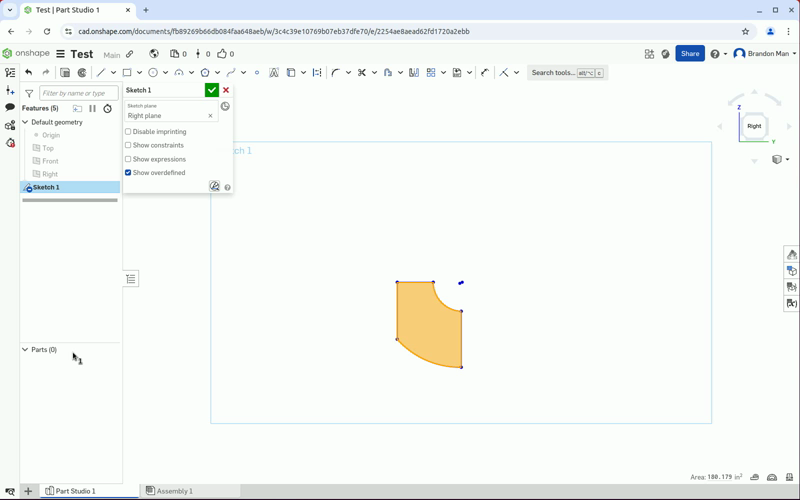
key(shift+y)
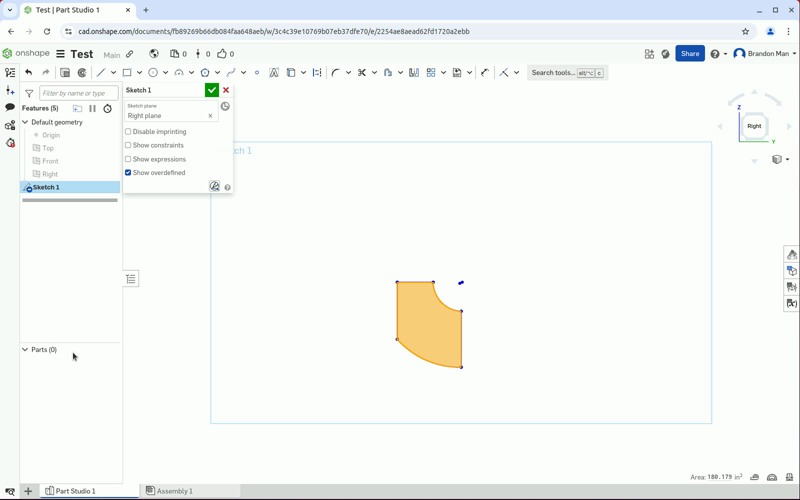
key(shift+e)
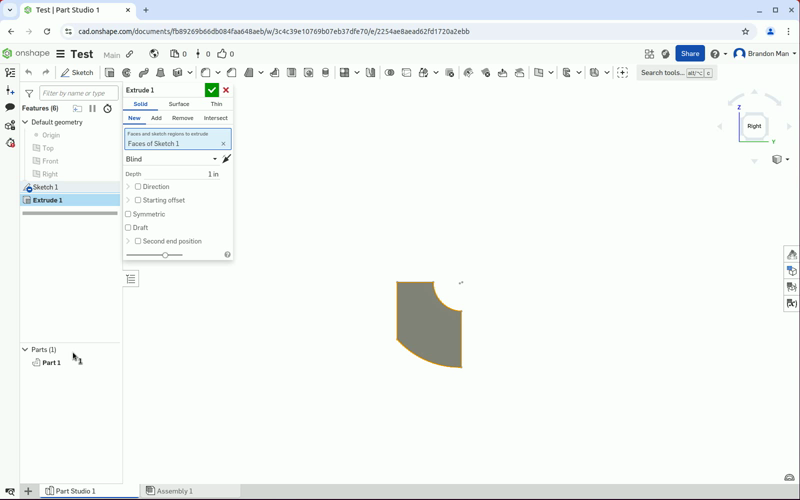
mouse_move(143, 106)
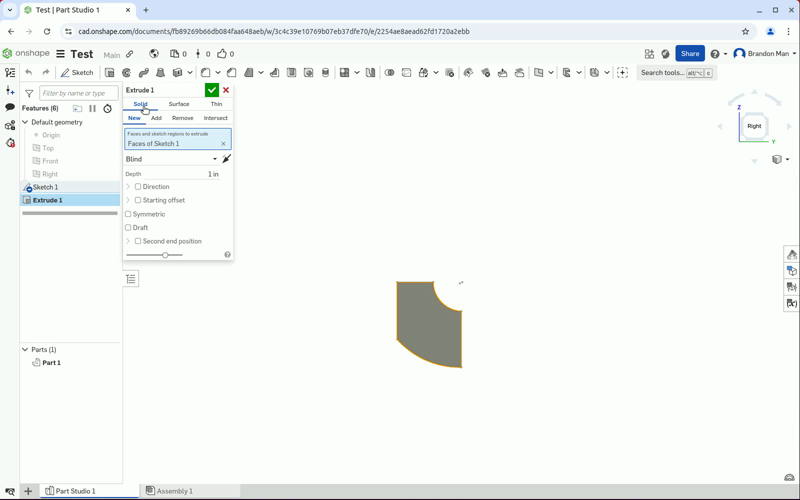
click(143, 106)
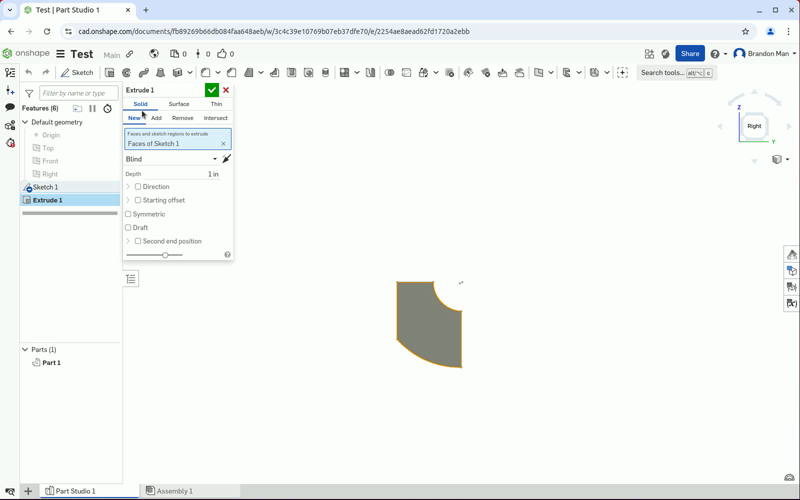
mouse_move(137, 120)
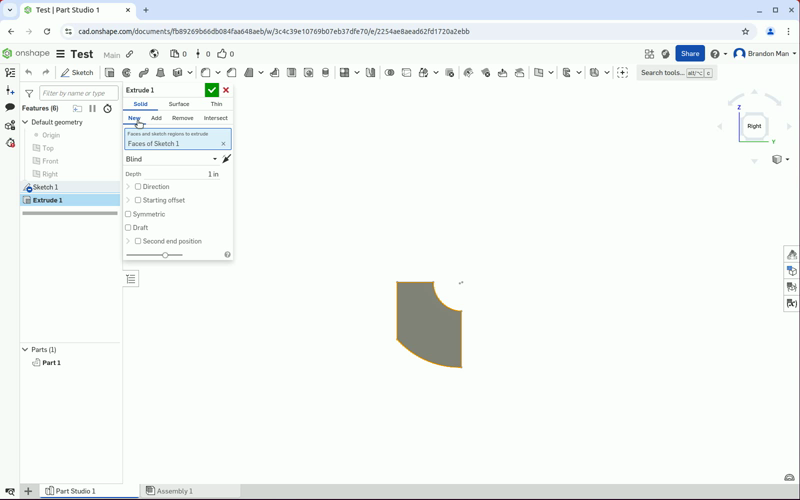
click(137, 120)
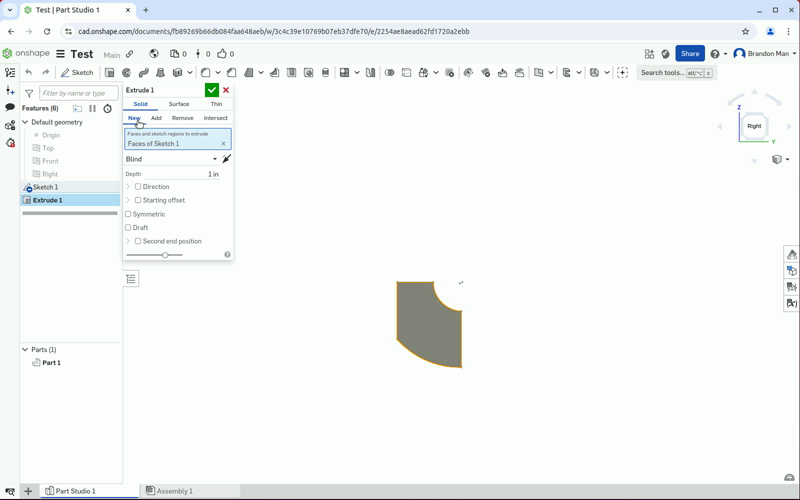
key(tab, 4)
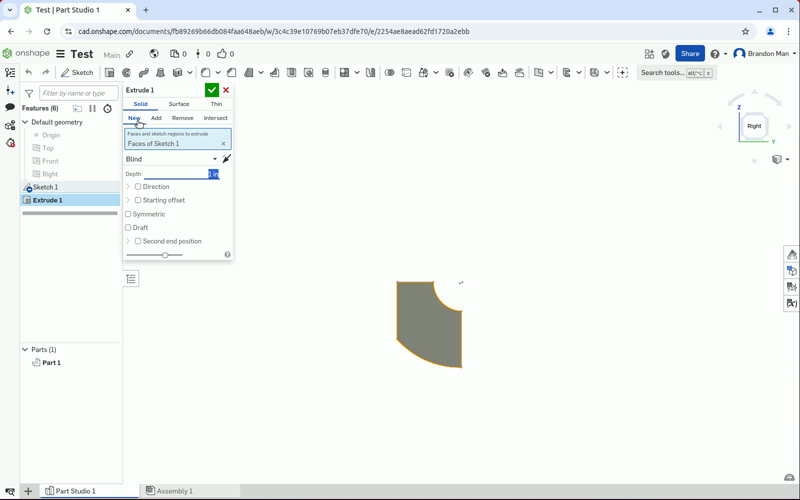
text(23.108)
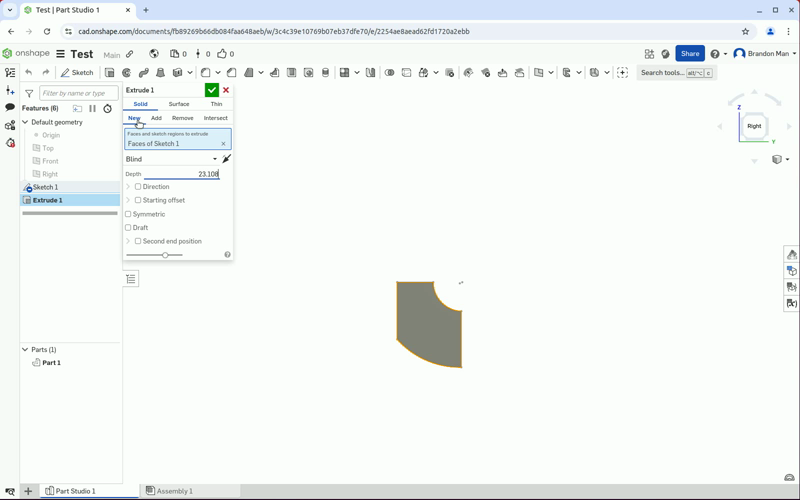
key(enter)
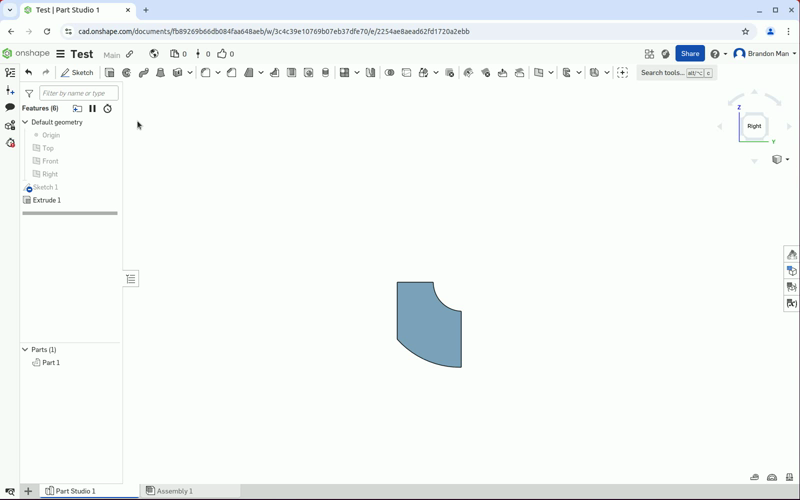
key(shift+h)
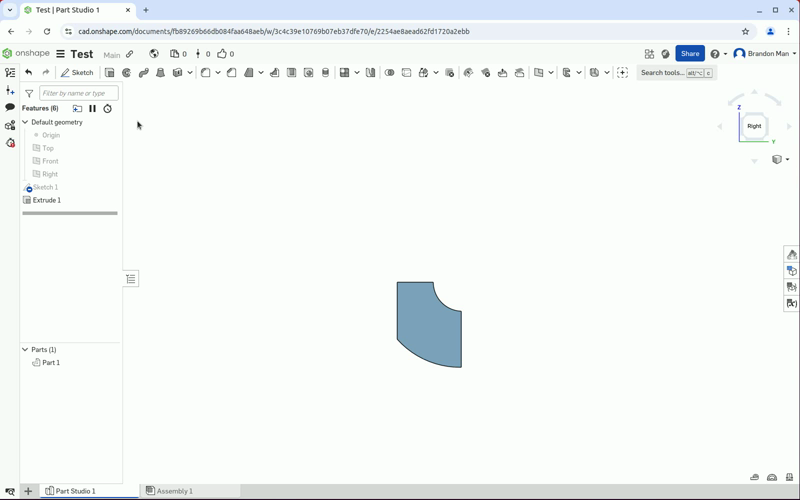
key(shift+h)
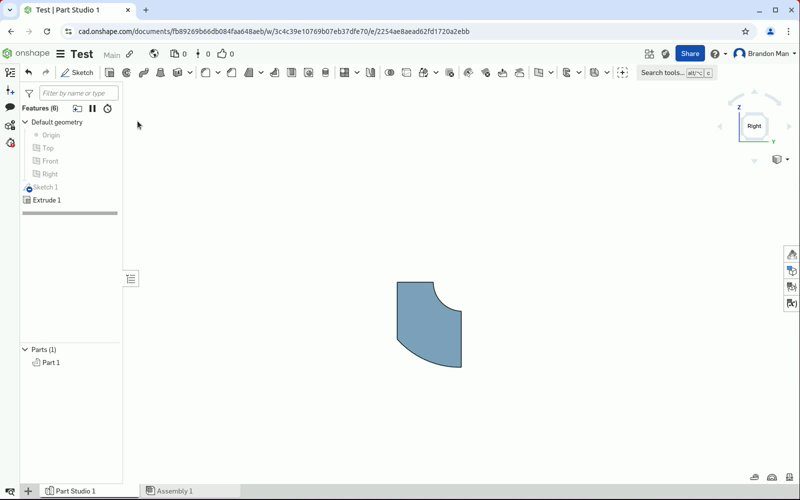
mouse_move(73, 189)
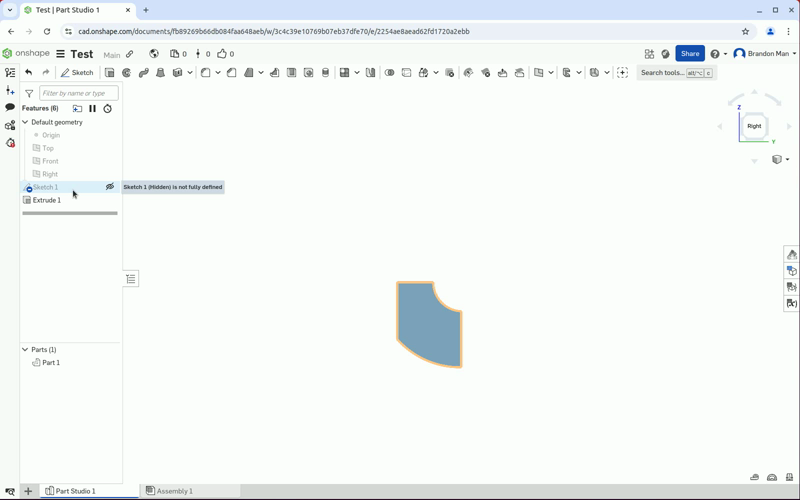
click(73, 189)
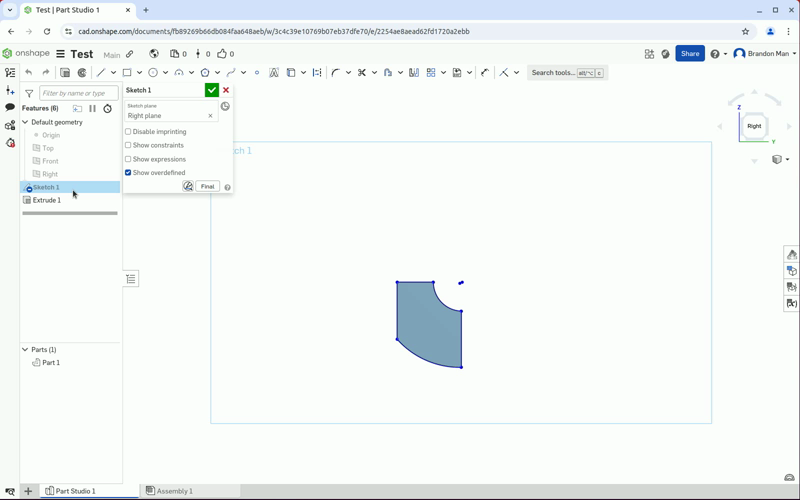
mouse_move(229, 92)
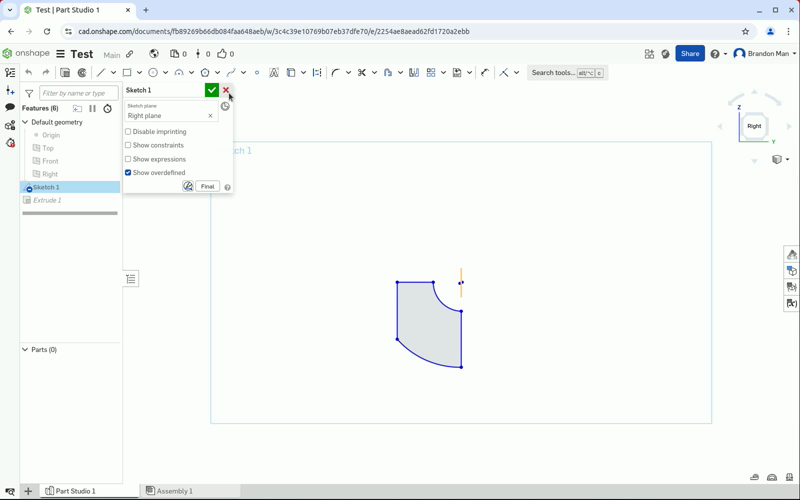
click(229, 92)
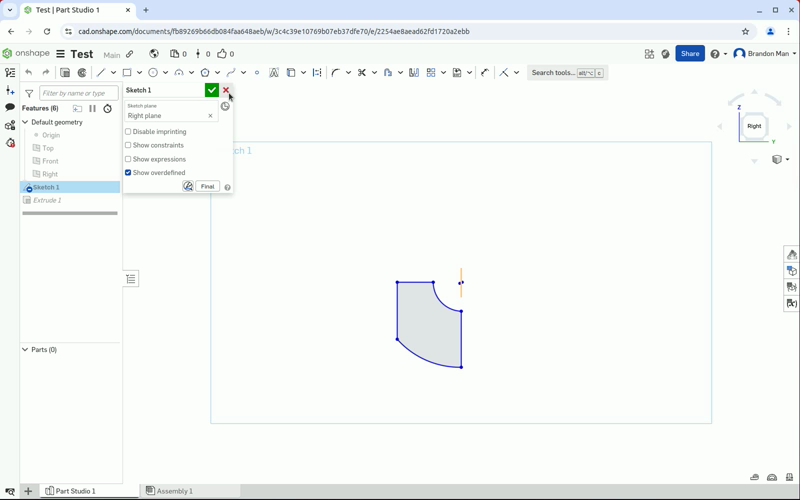
key(shift+s)
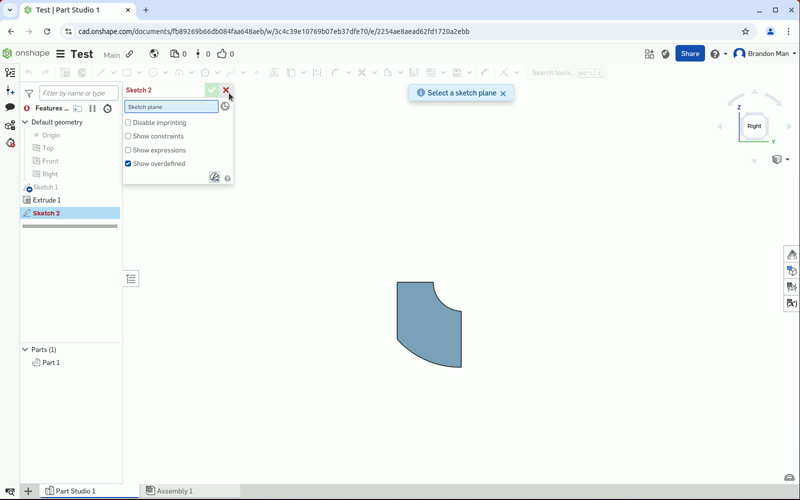
mouse_move(73, 176)
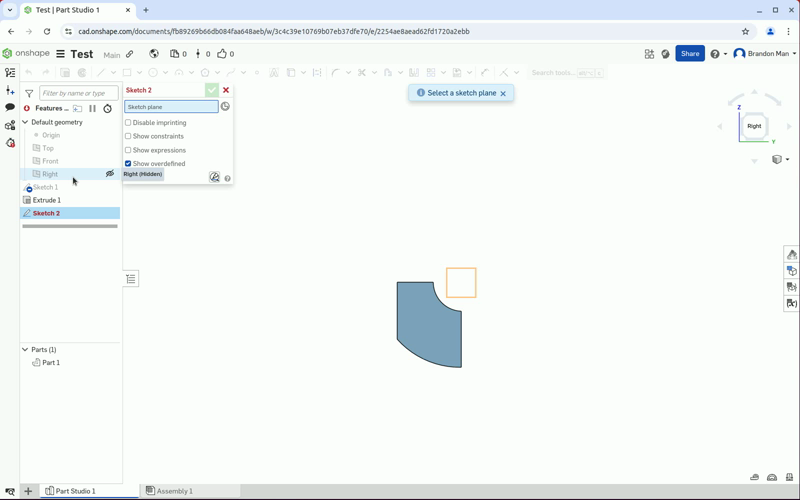
click(73, 176)
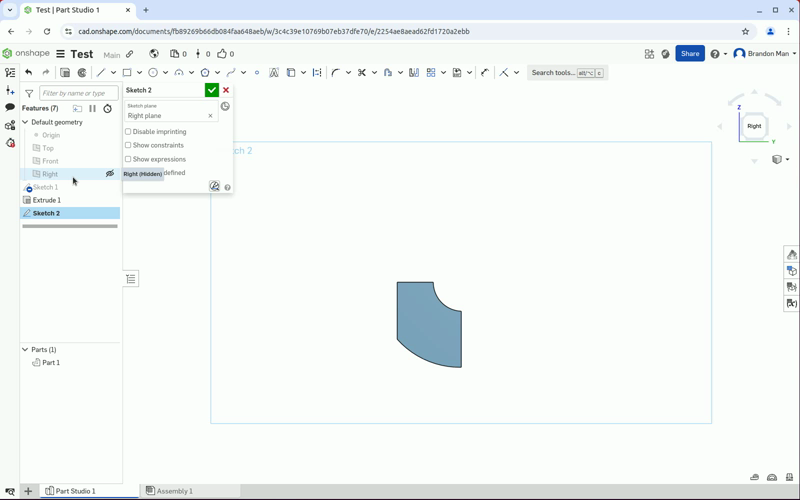
mouse_move(73, 352)
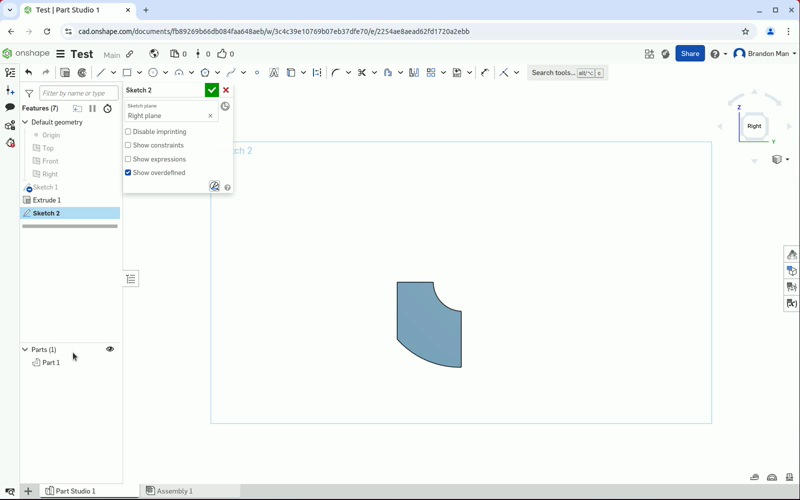
key(y)
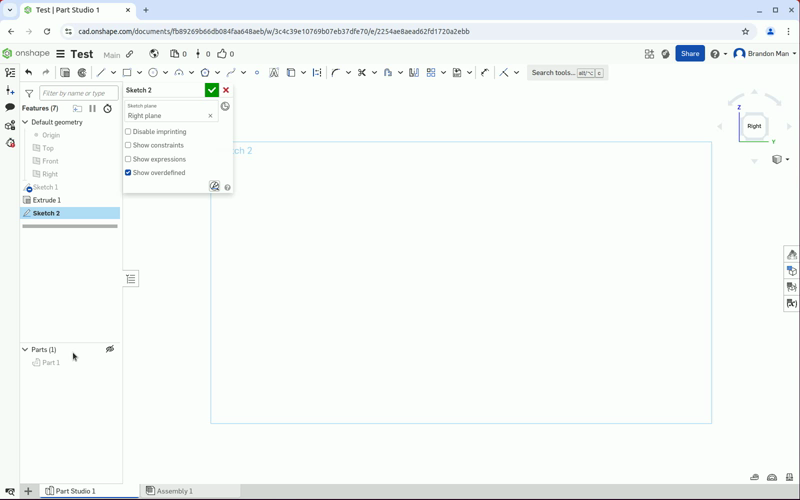
key(l)
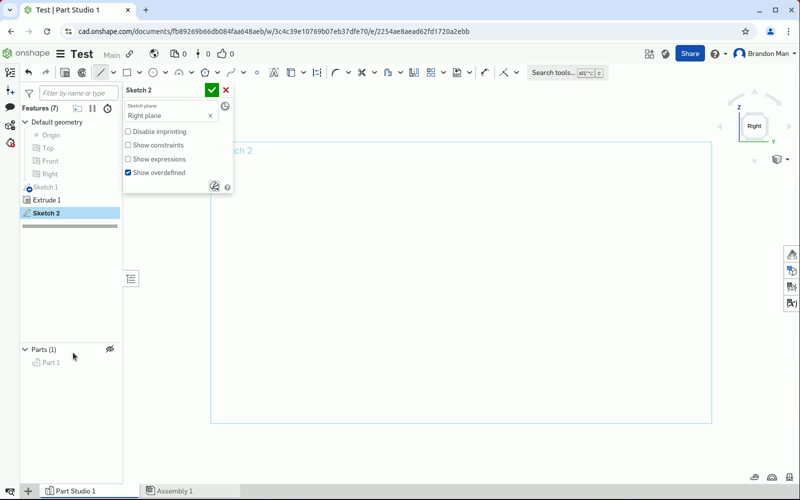
key_down(shift)
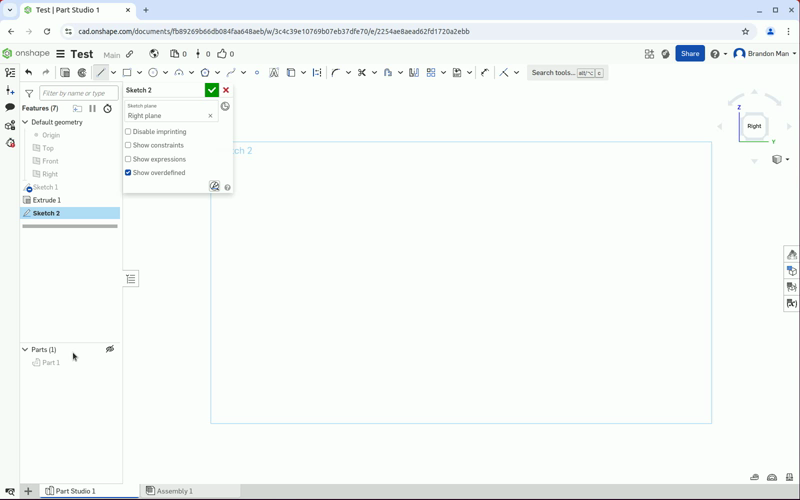
mouse_move(397, 282)
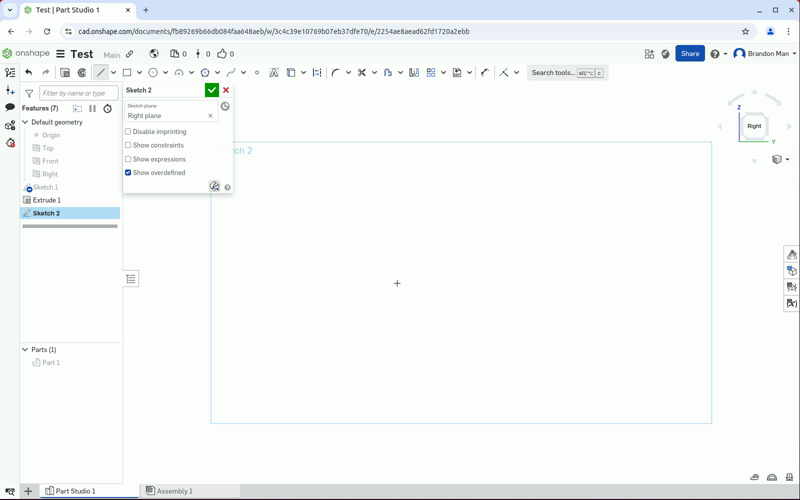
click(397, 282)
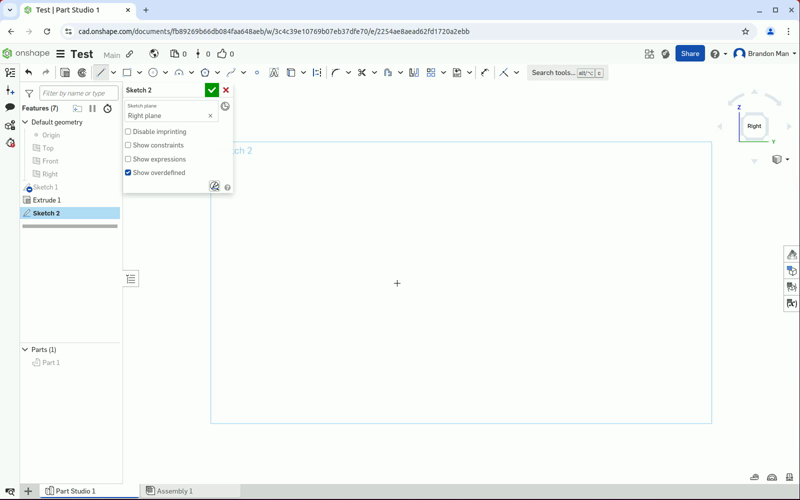
key_up(shift)
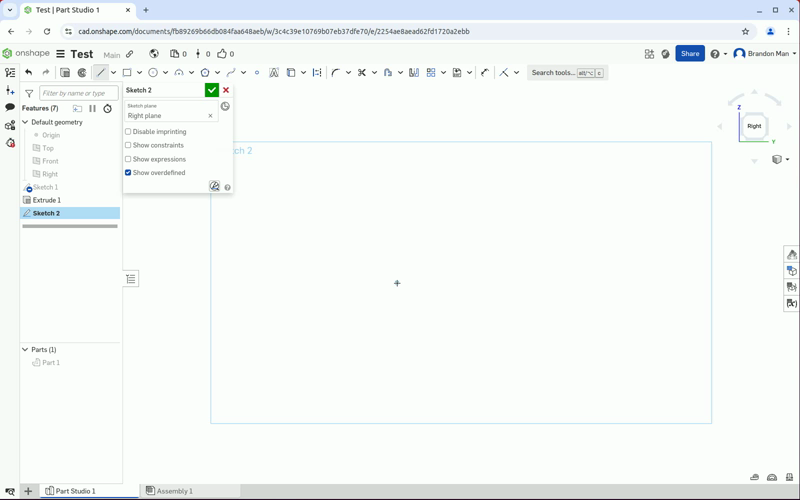
key_down(shift)
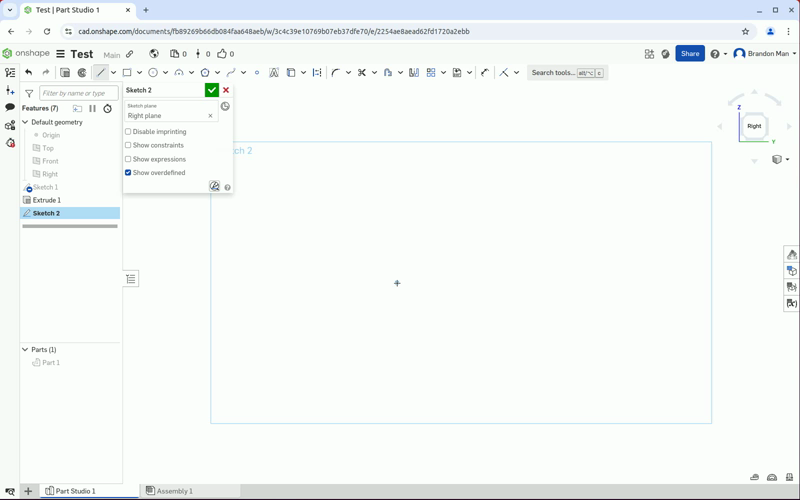
mouse_move(427, 282)
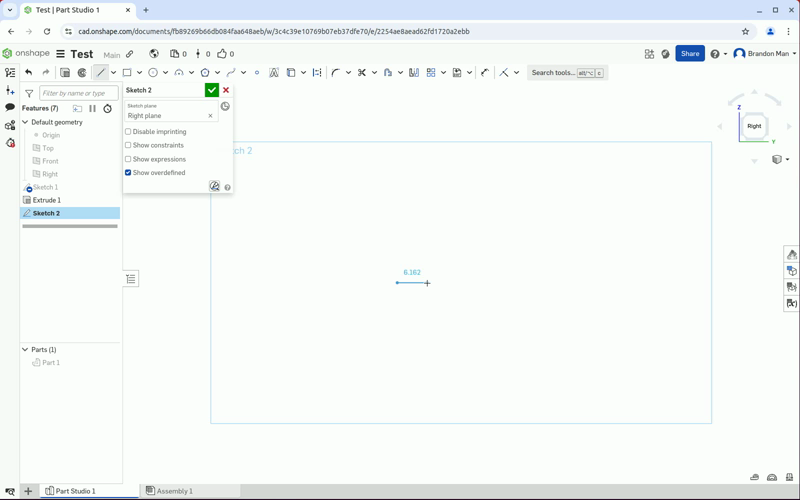
mouse_move(431, 282)
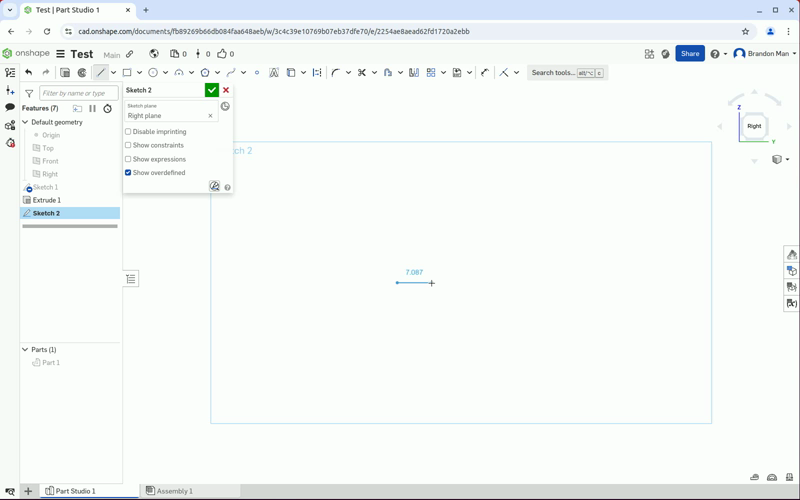
click(431, 282)
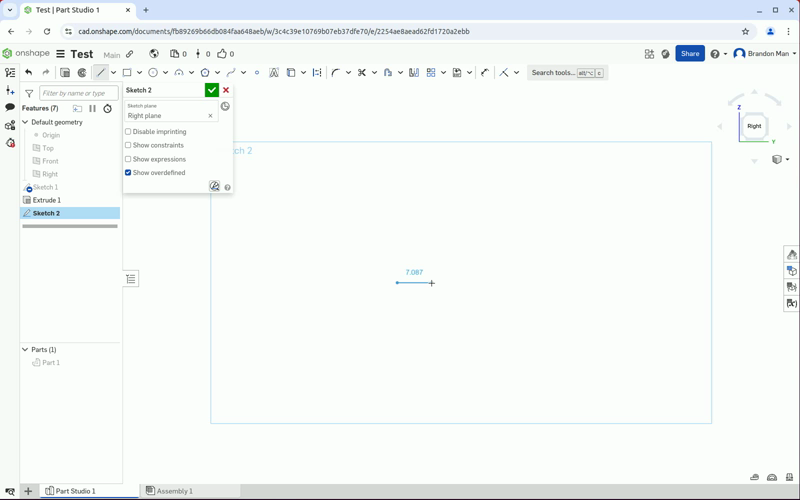
key_up(shift)
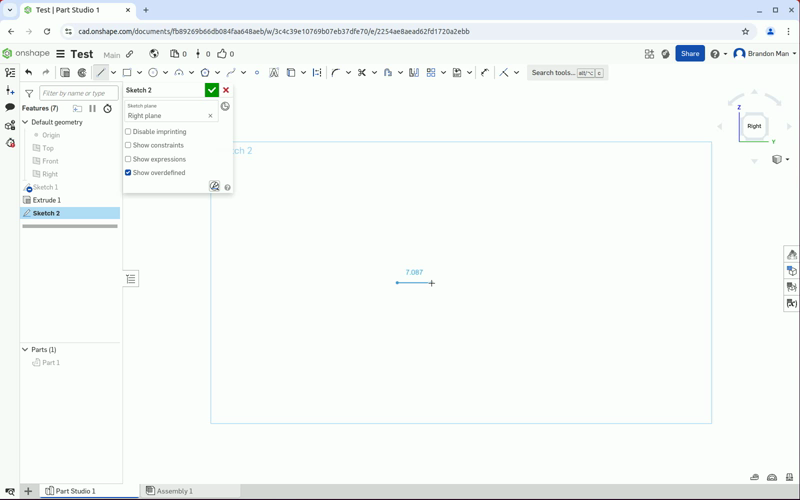
key(esc)
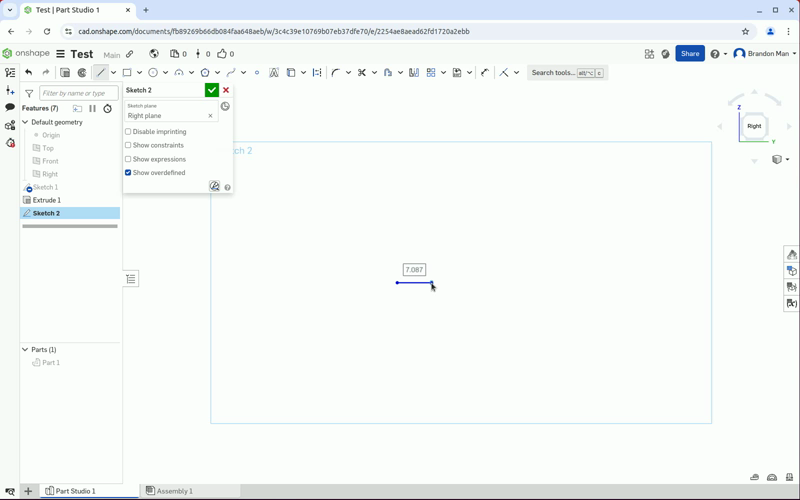
key(a)
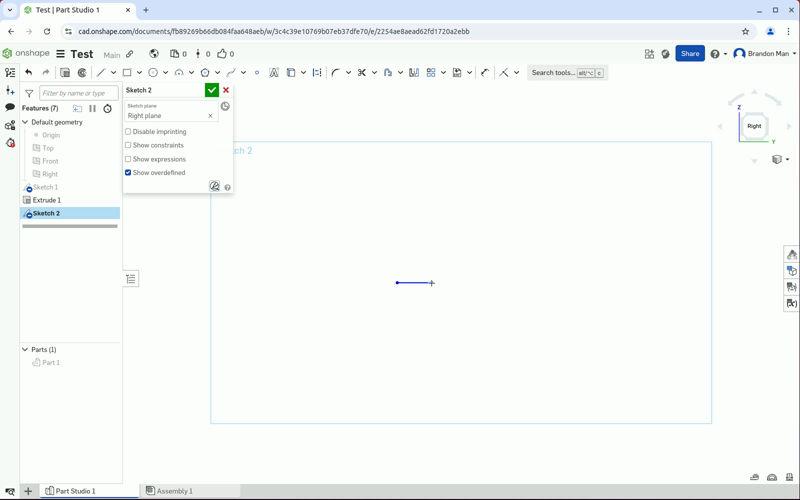
mouse_move(431, 282)
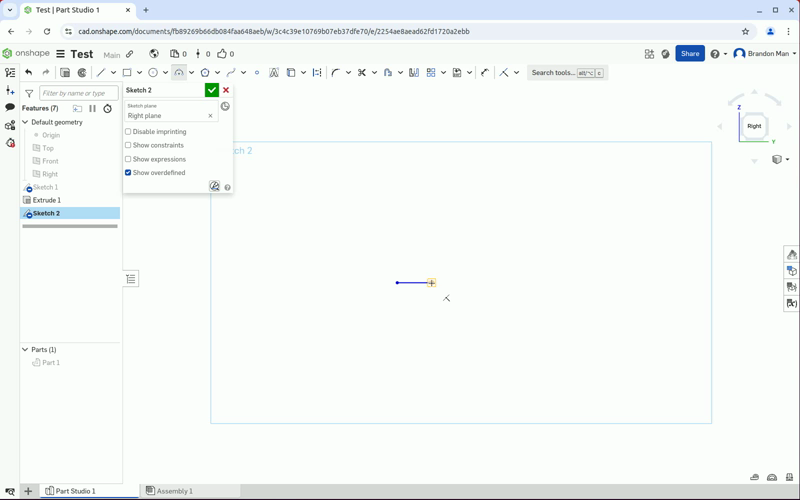
click(431, 282)
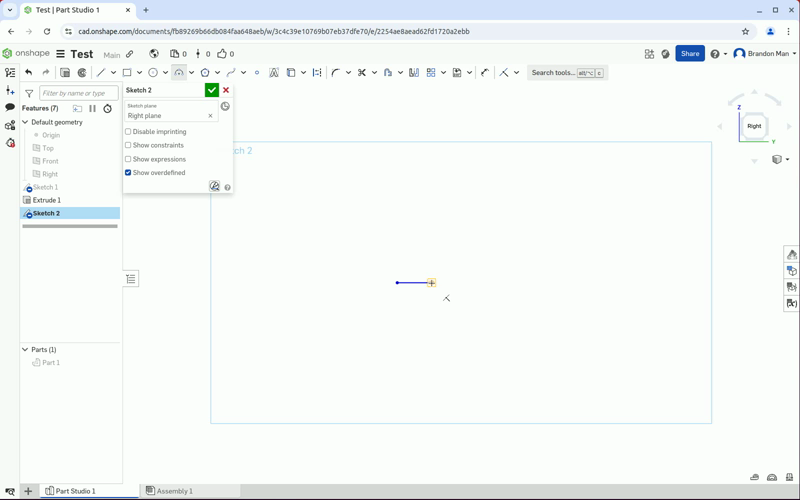
key_down(shift)
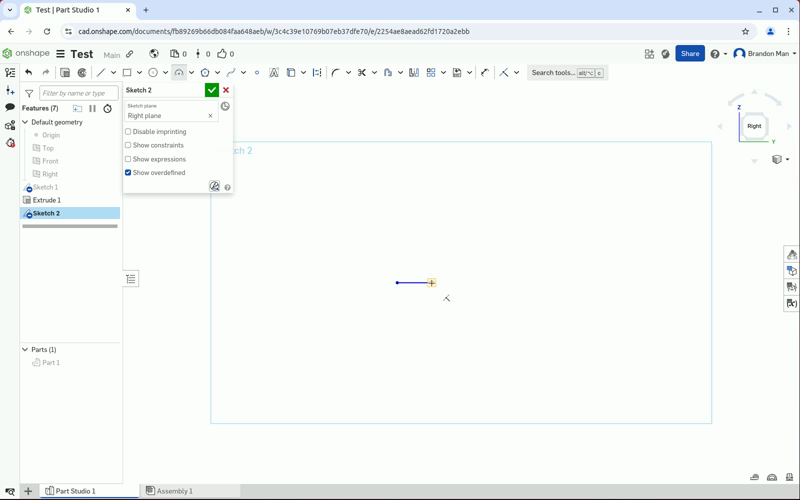
mouse_move(461, 310)
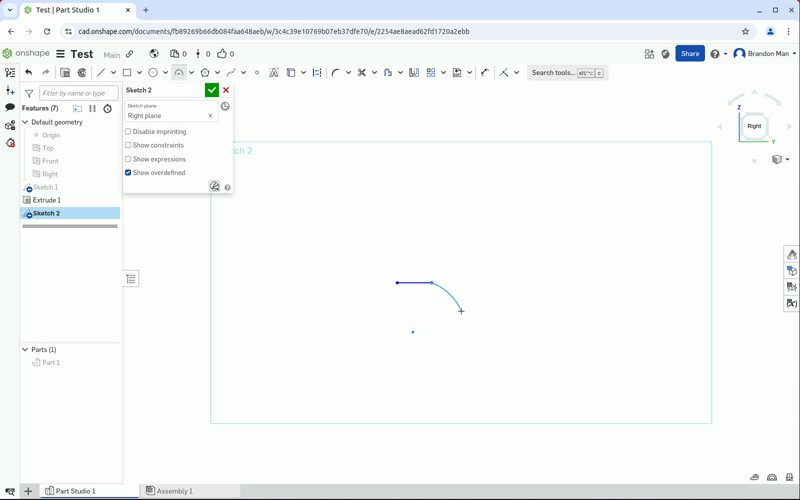
click(461, 310)
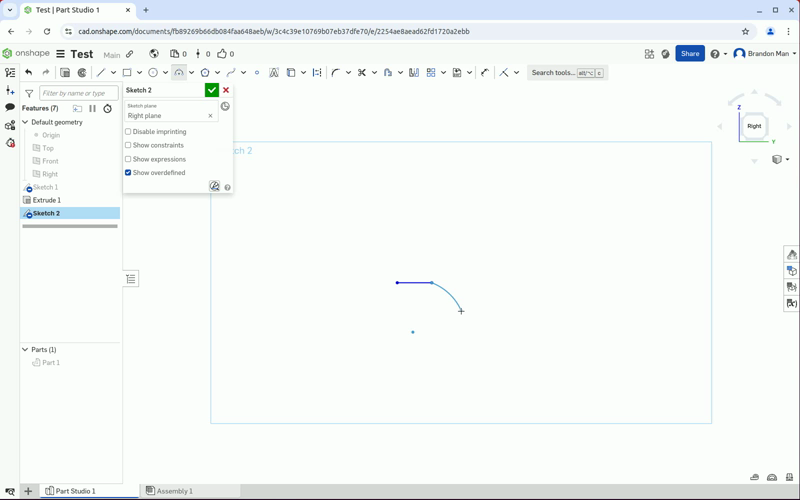
mouse_move(480, 261)
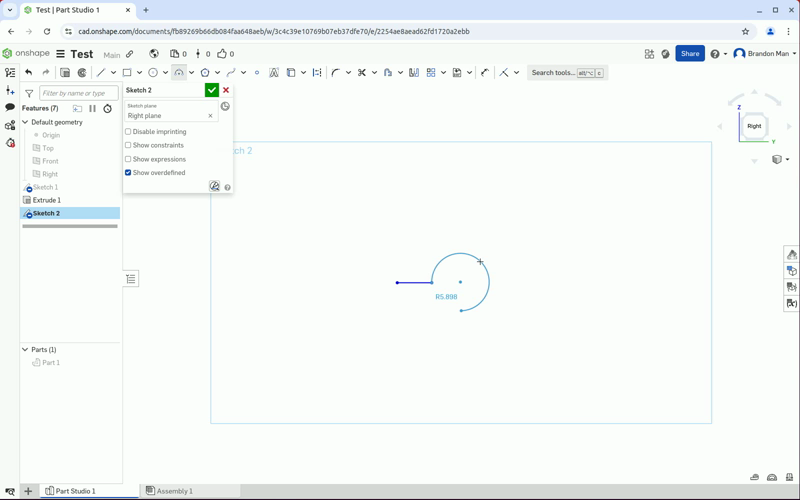
click(480, 261)
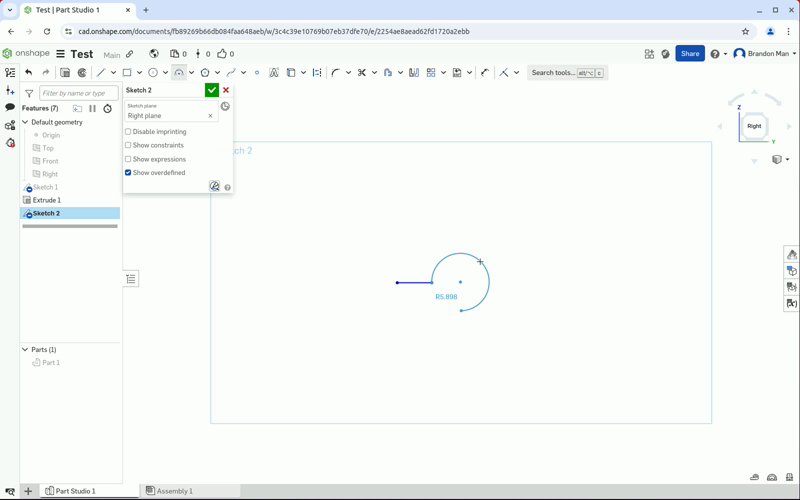
key_up(shift)
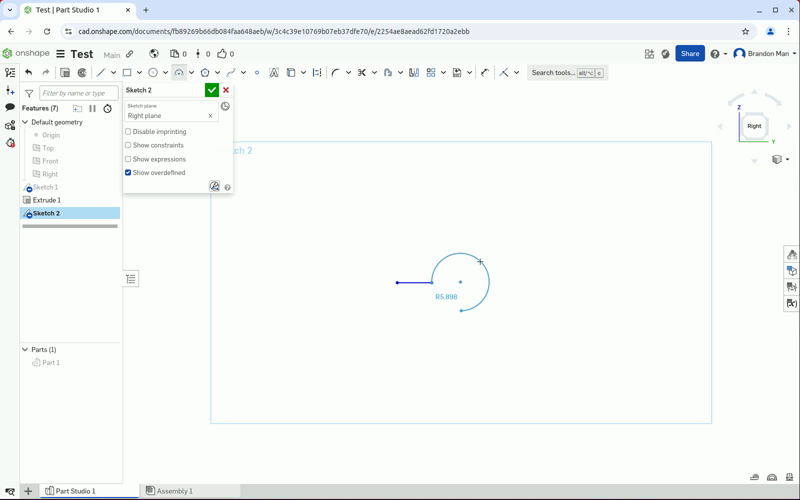
key(esc)
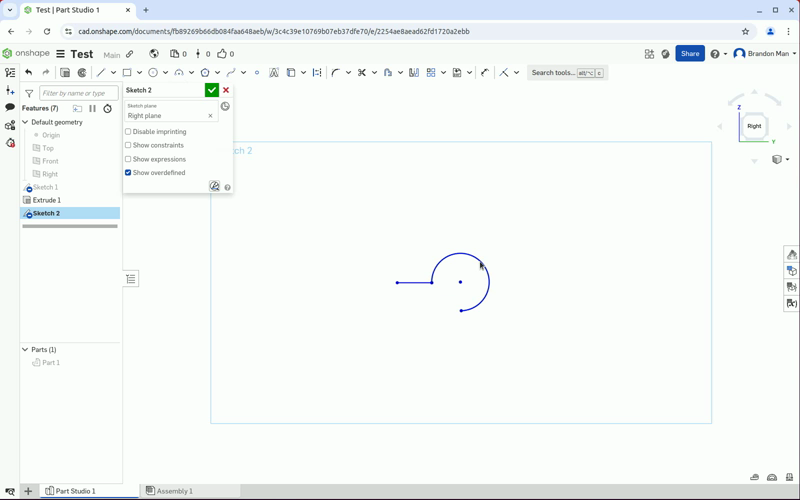
key(l)
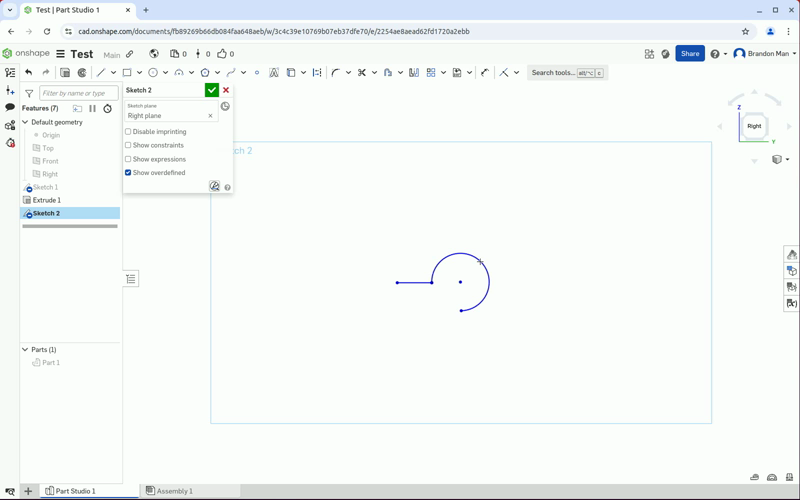
mouse_move(461, 310)
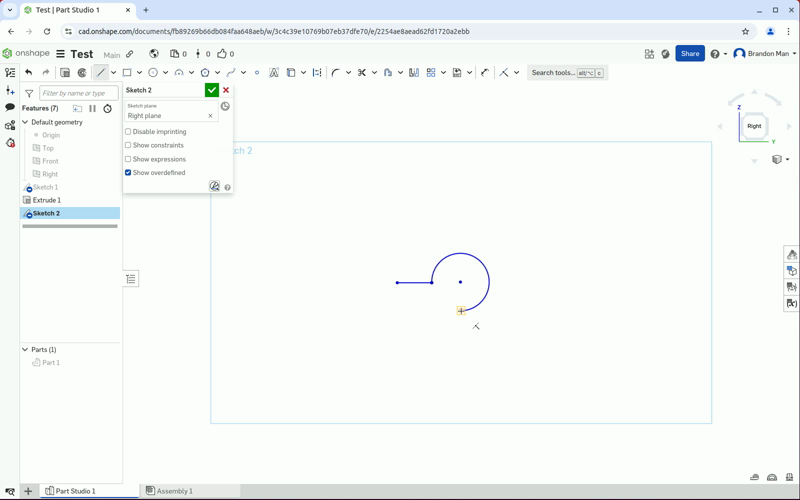
click(461, 310)
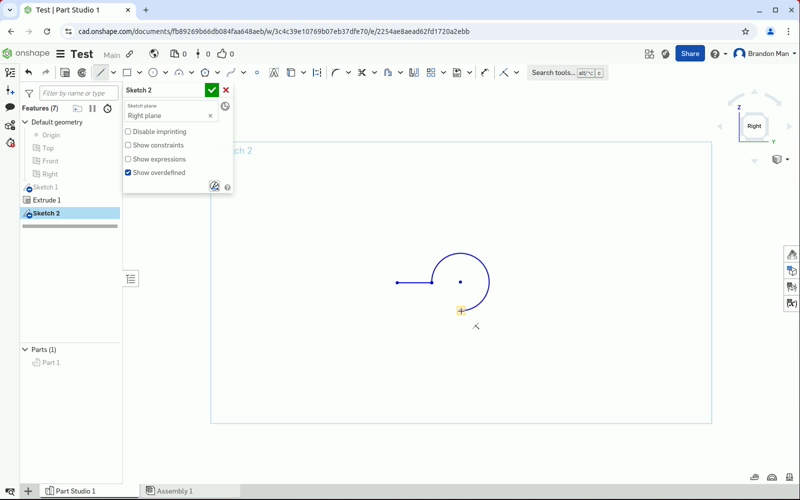
key_down(shift)
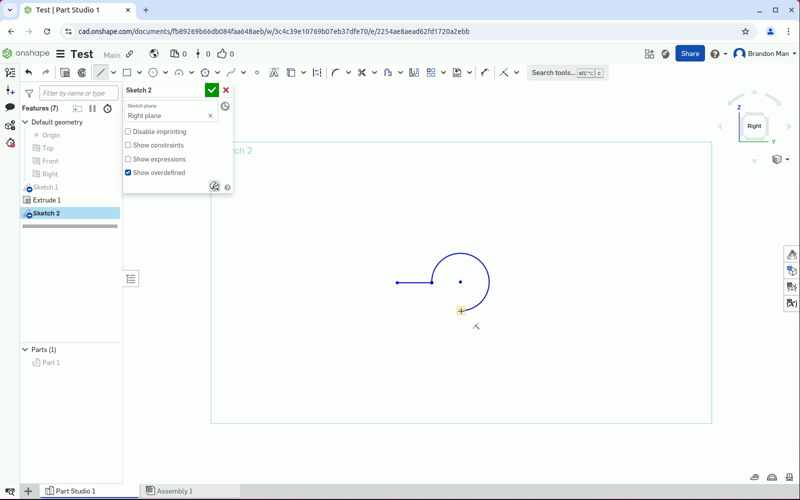
mouse_move(491, 310)
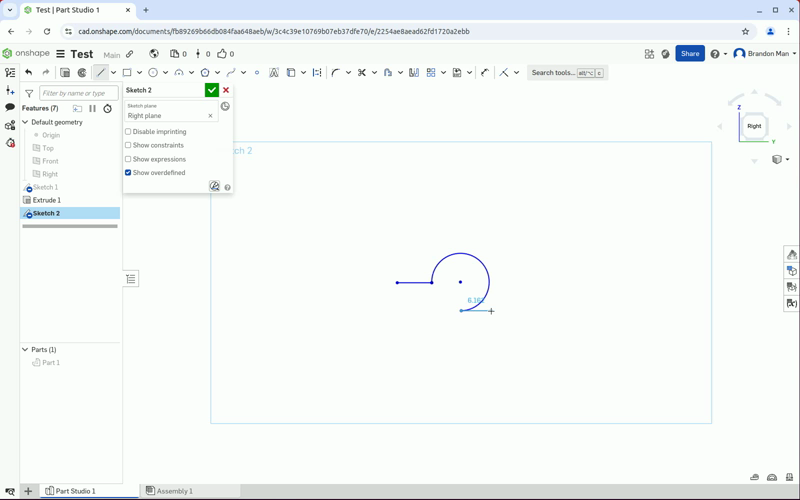
mouse_move(461, 366)
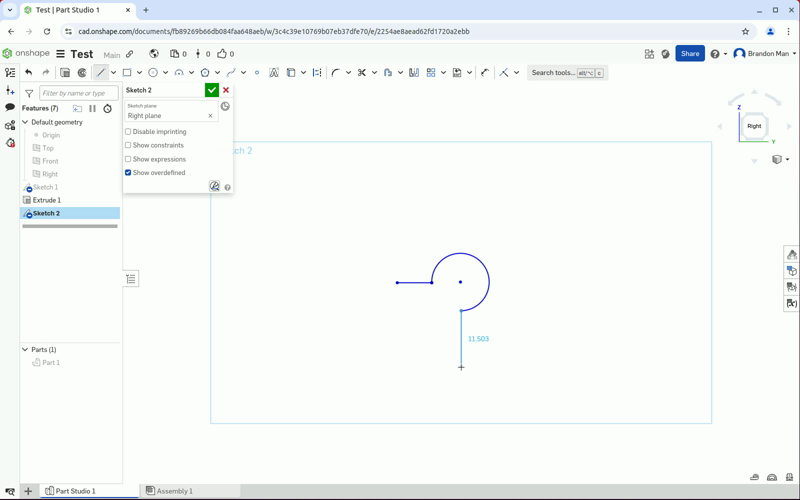
click(461, 366)
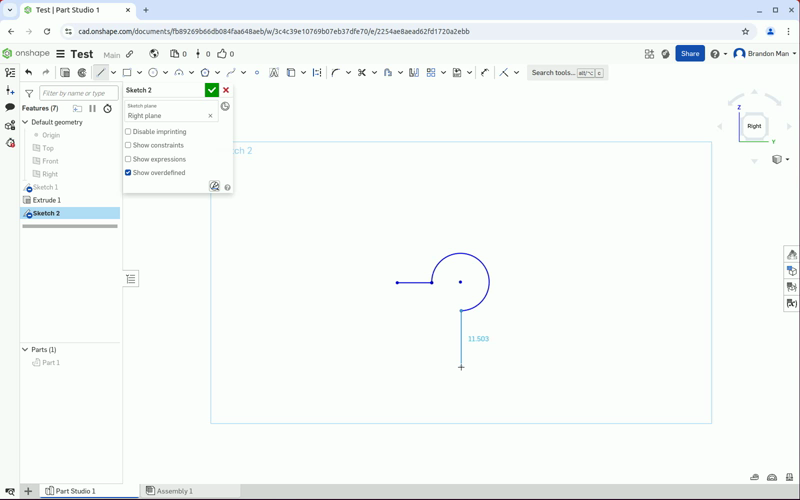
key_up(shift)
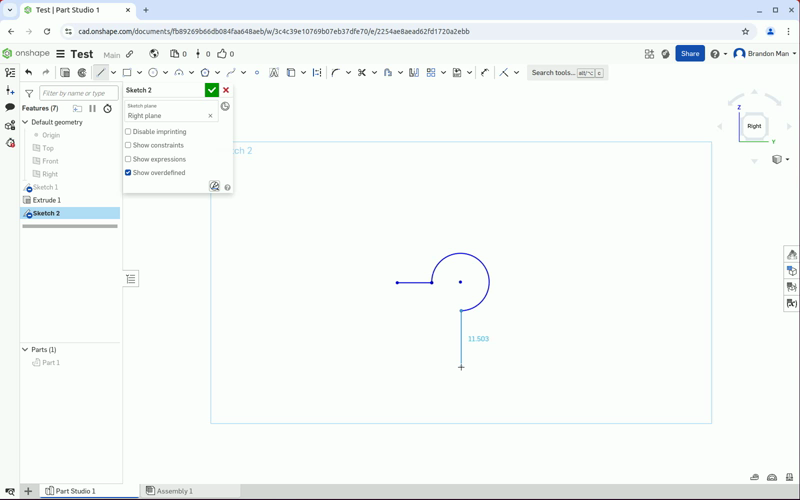
key(esc)
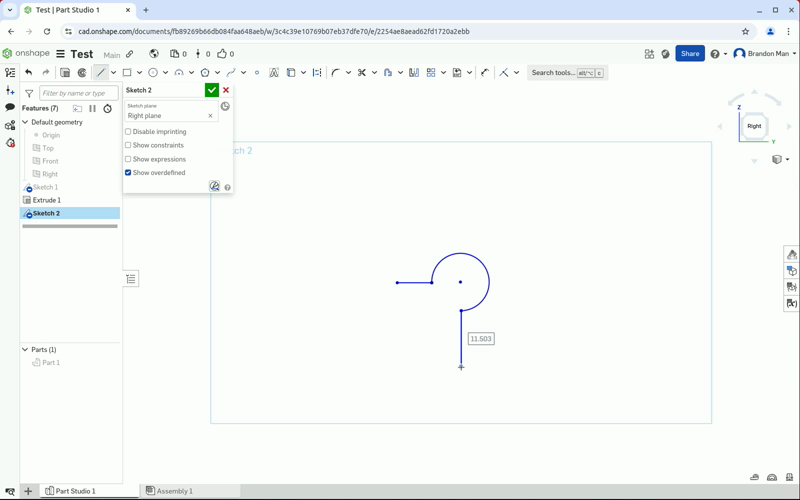
key(a)
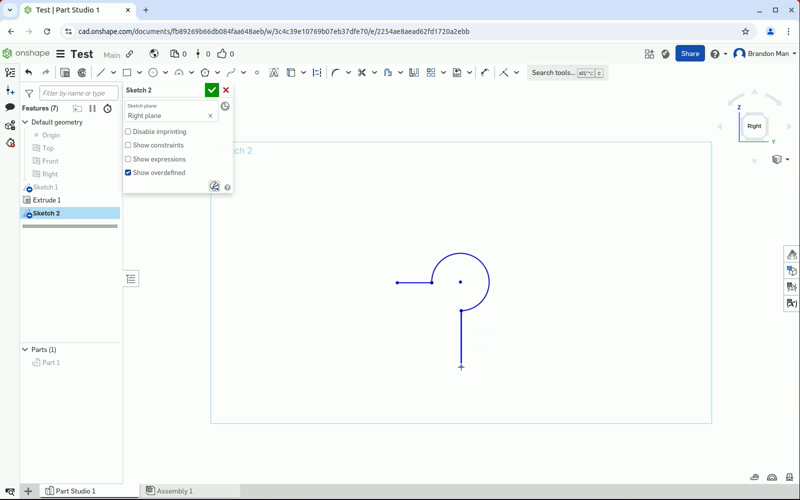
mouse_move(461, 366)
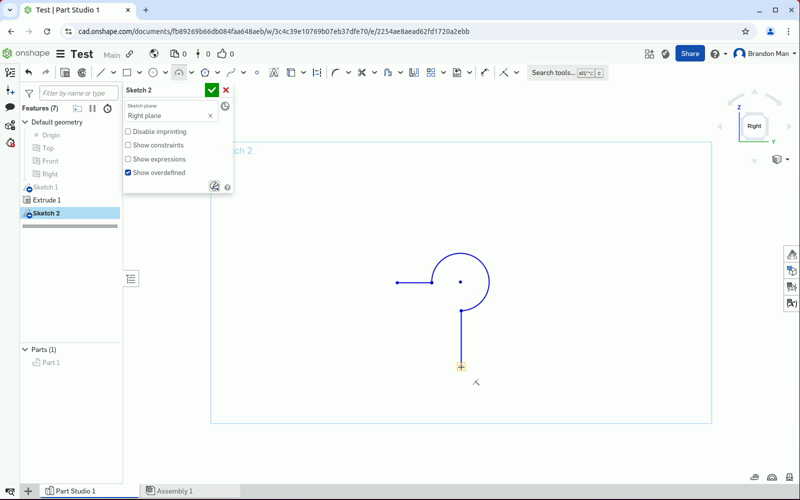
click(461, 366)
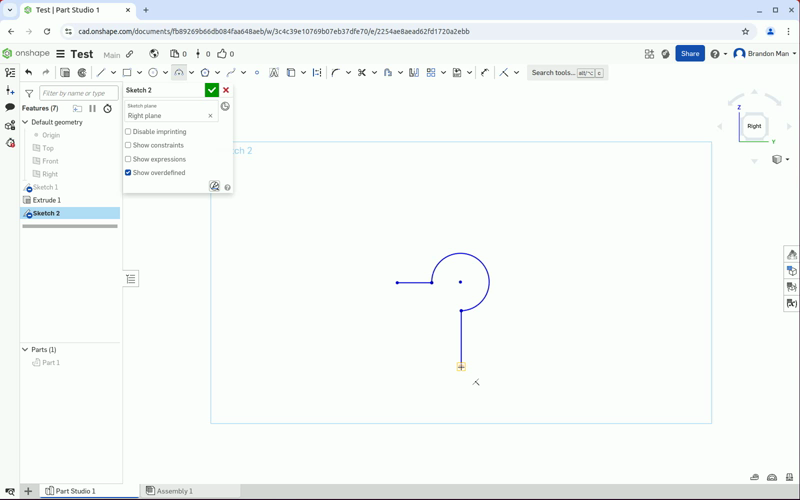
key_down(shift)
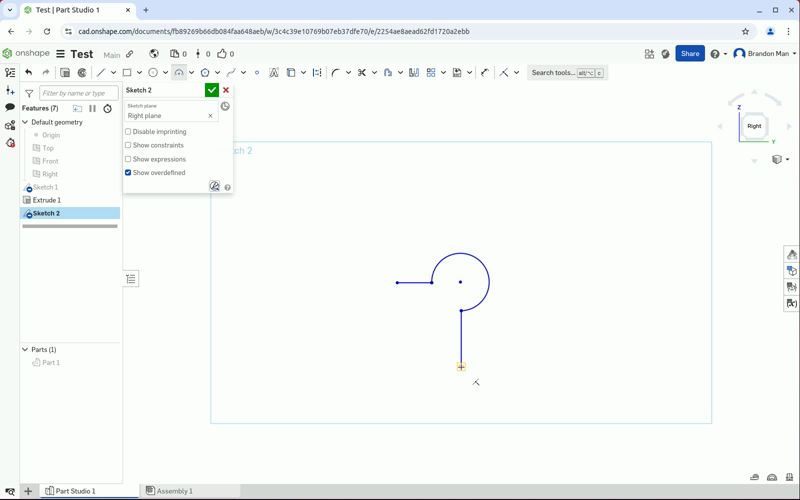
mouse_move(397, 227)
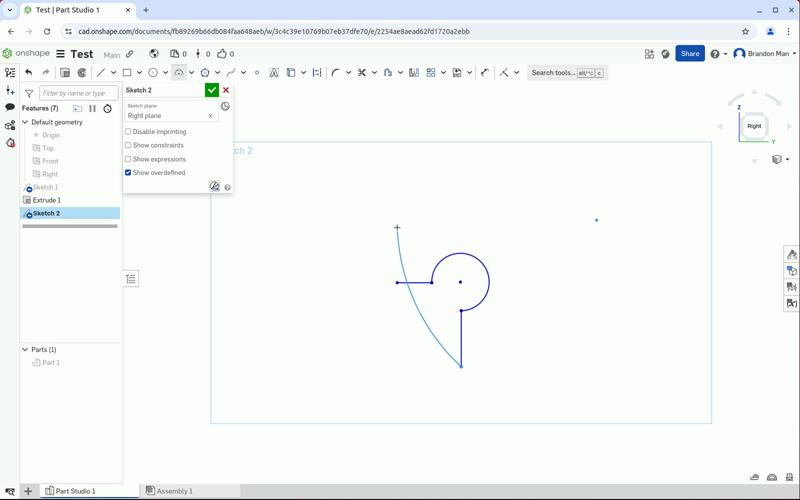
click(397, 227)
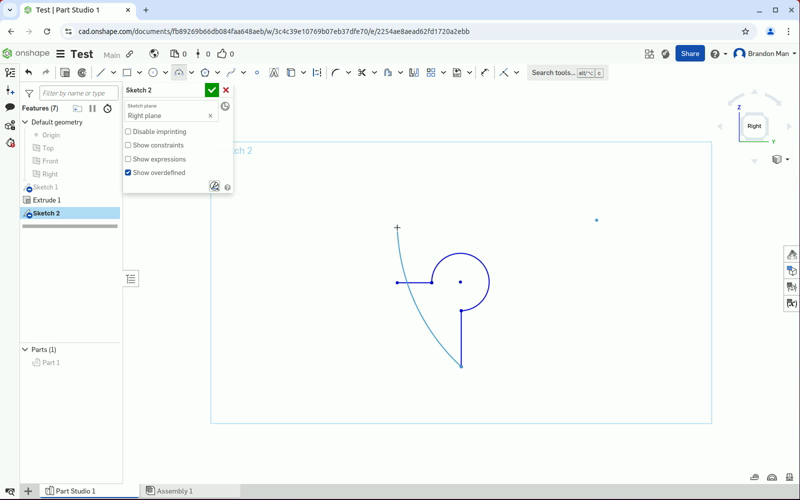
mouse_move(536, 248)
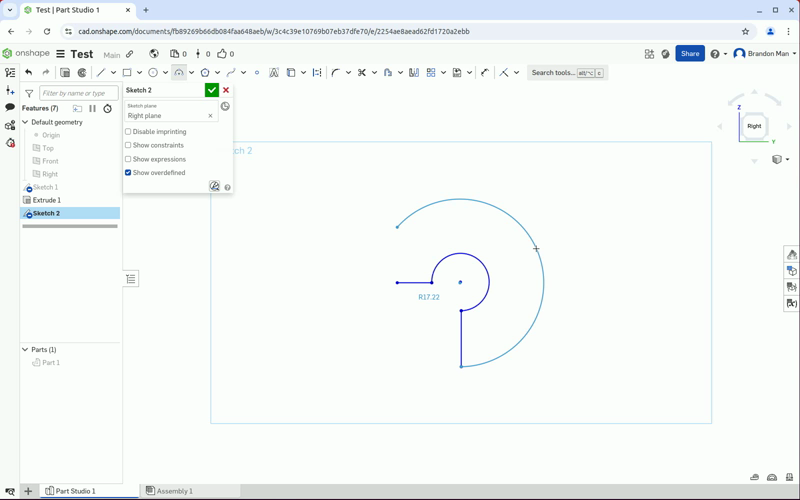
click(536, 248)
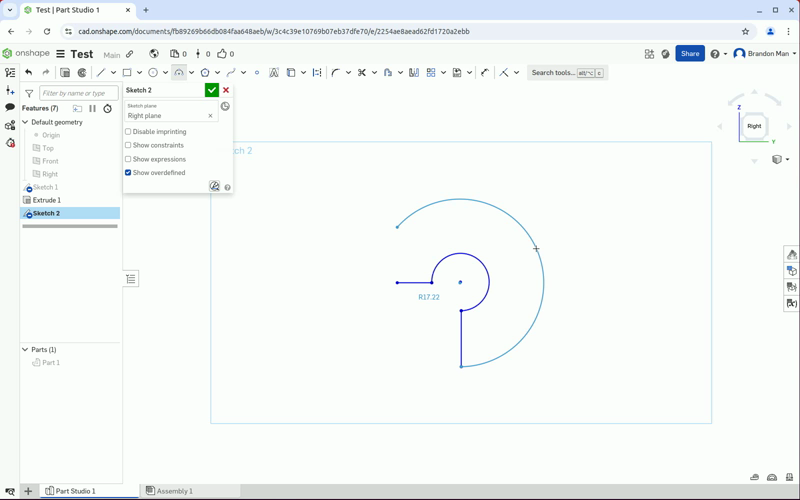
key_up(shift)
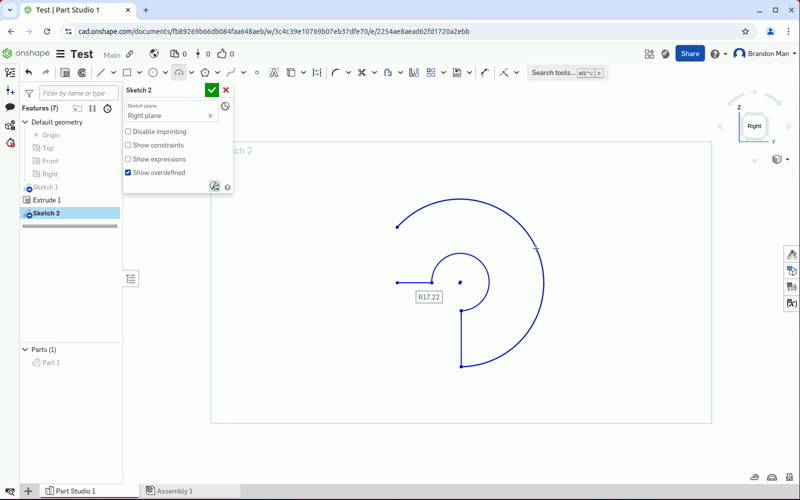
key(esc)
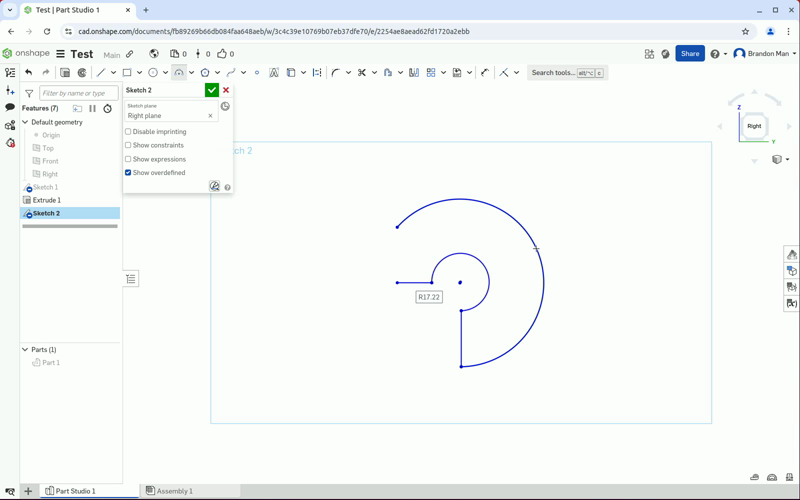
key(l)
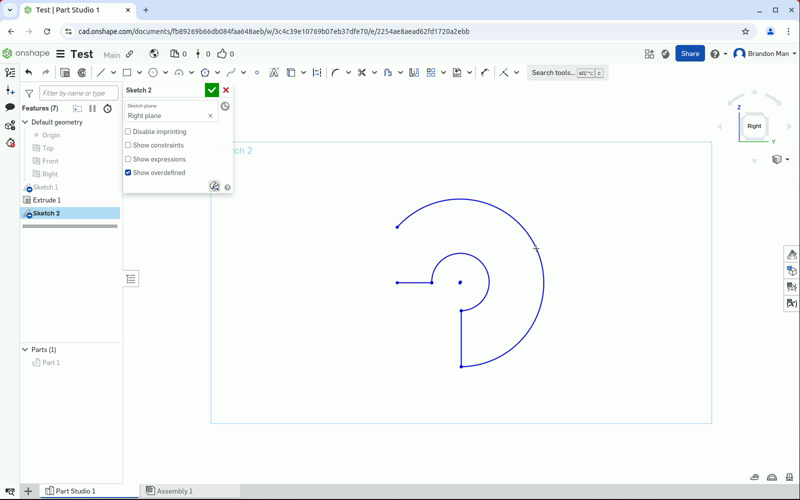
mouse_move(397, 227)
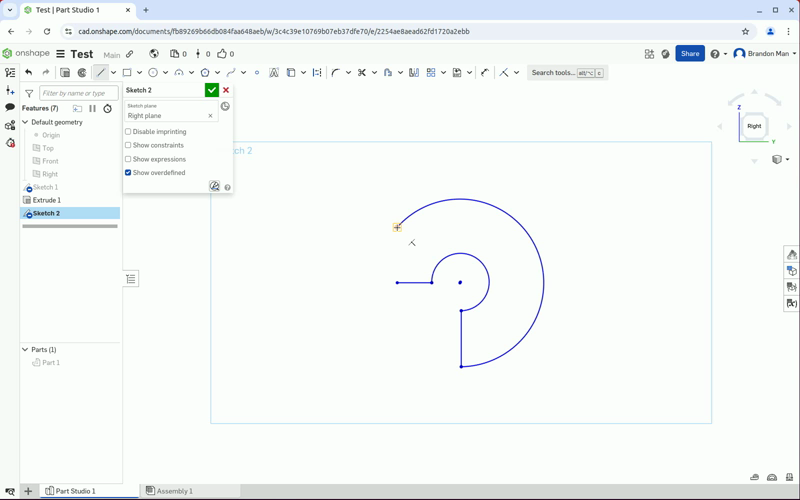
click(397, 227)
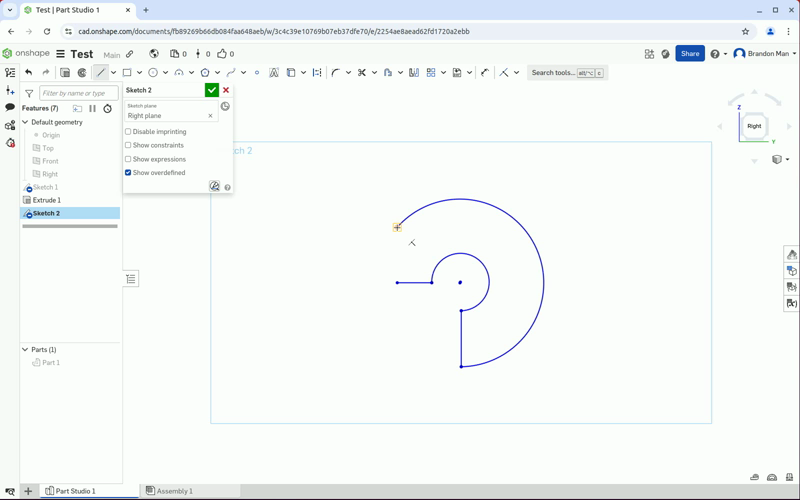
mouse_move(427, 227)
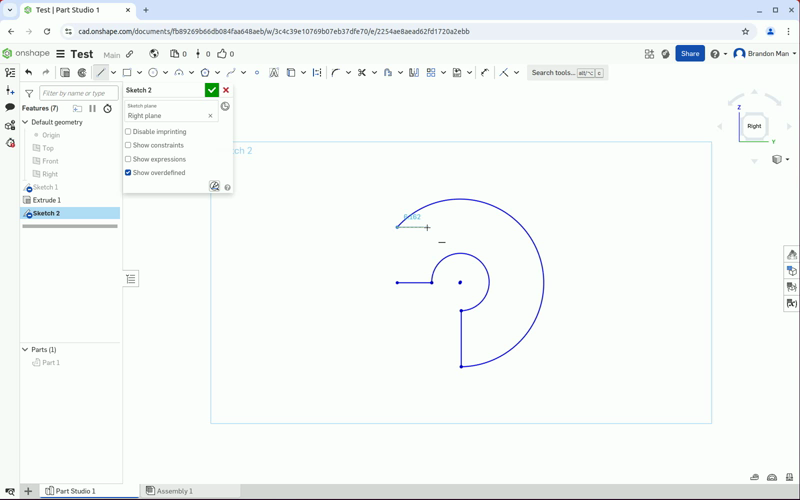
key_down(shift)
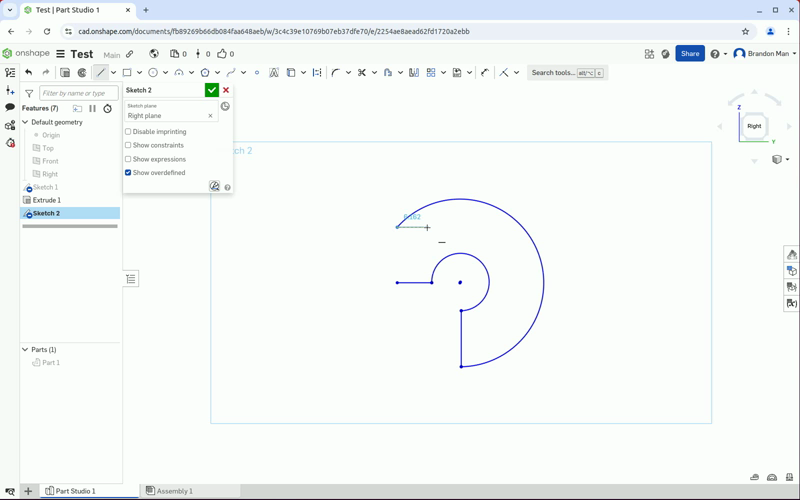
mouse_move(397, 282)
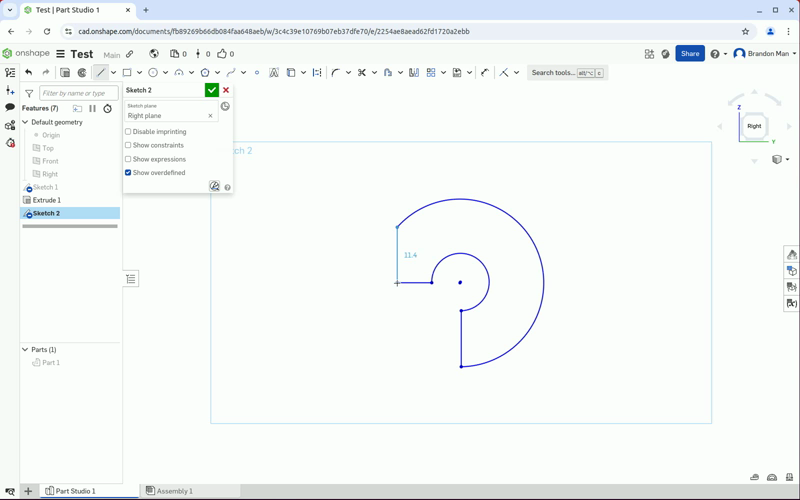
key_up(shift)
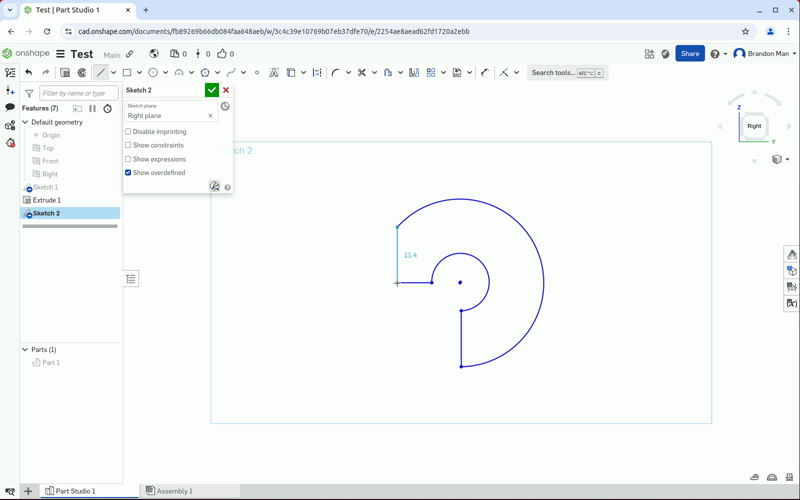
click(397, 282)
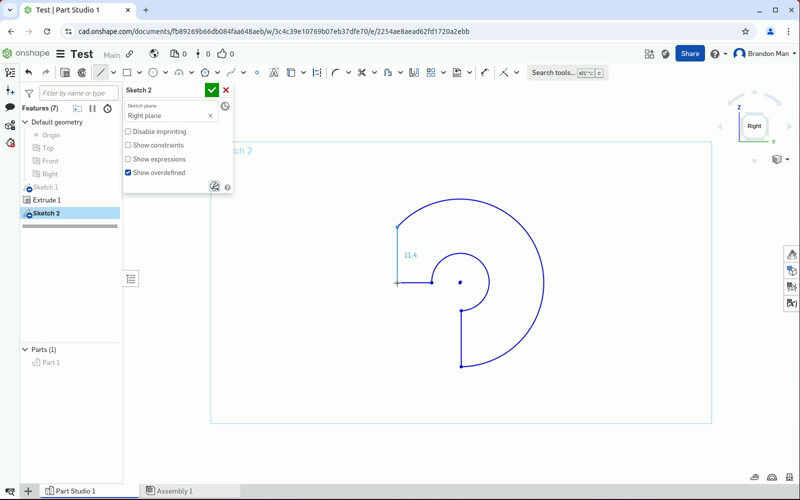
key(esc)
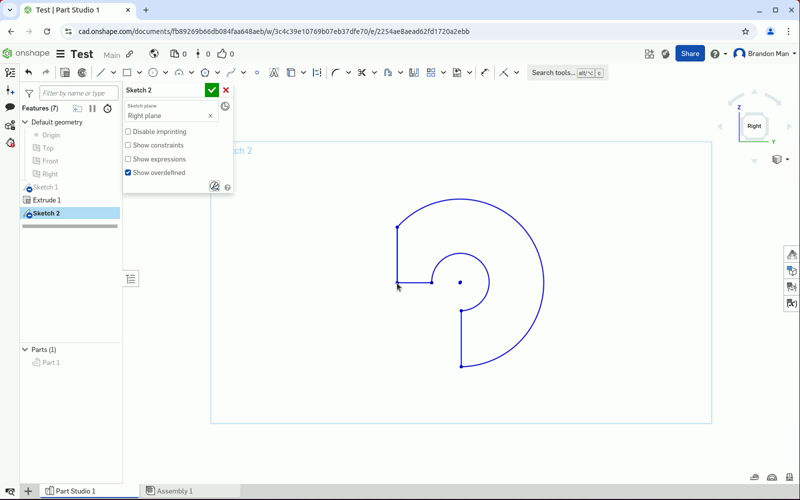
mouse_move(515, 296)
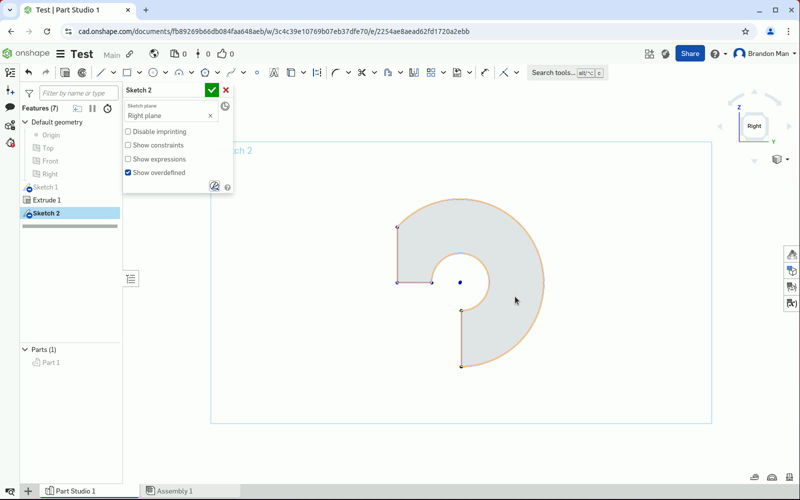
click(515, 296)
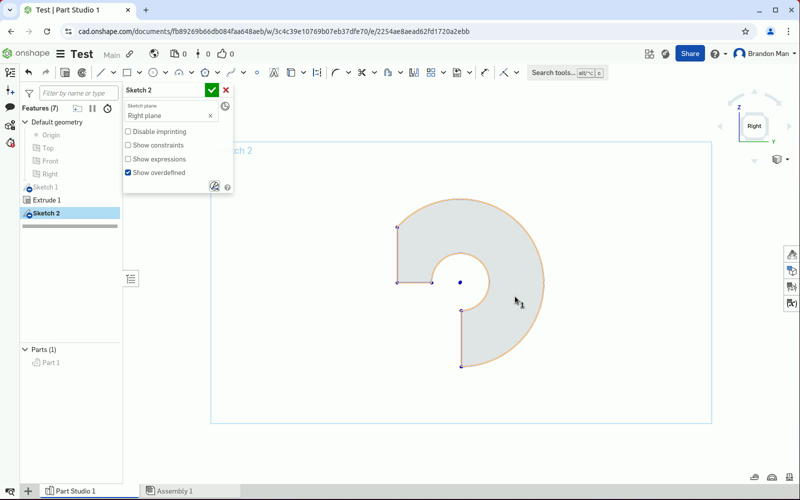
mouse_move(73, 352)
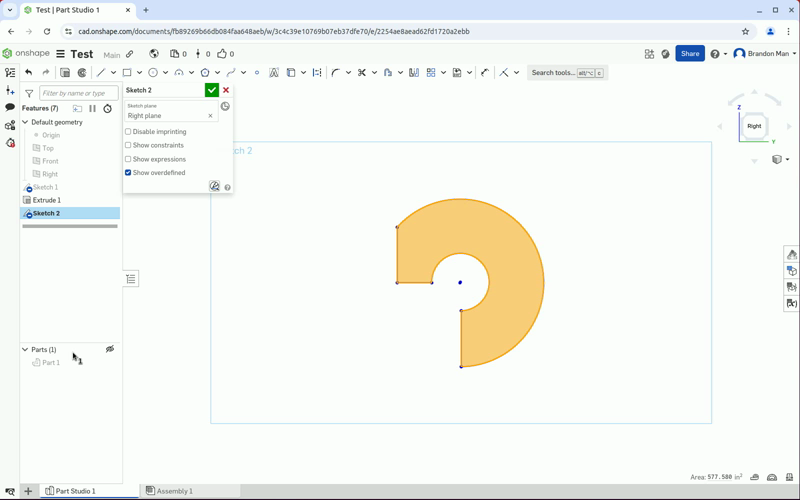
key(shift+y)
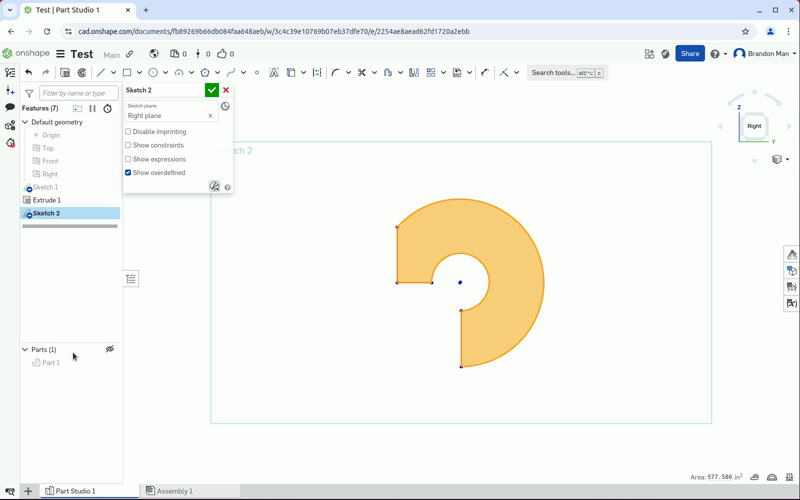
key(shift+e)
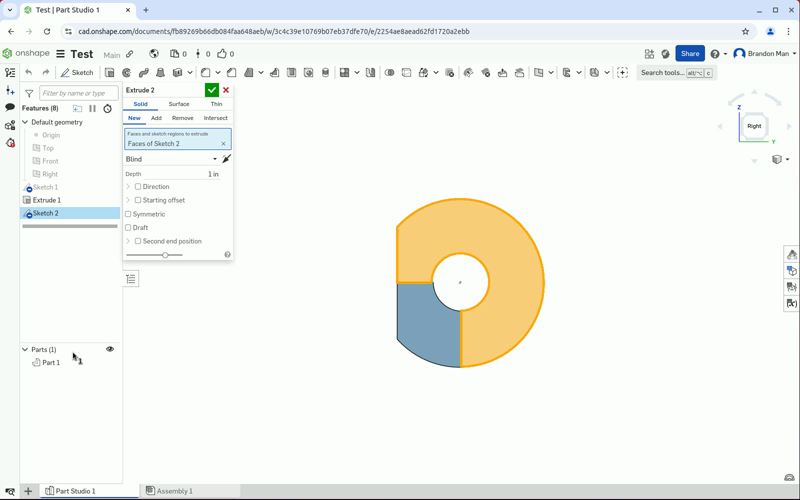
mouse_move(143, 106)
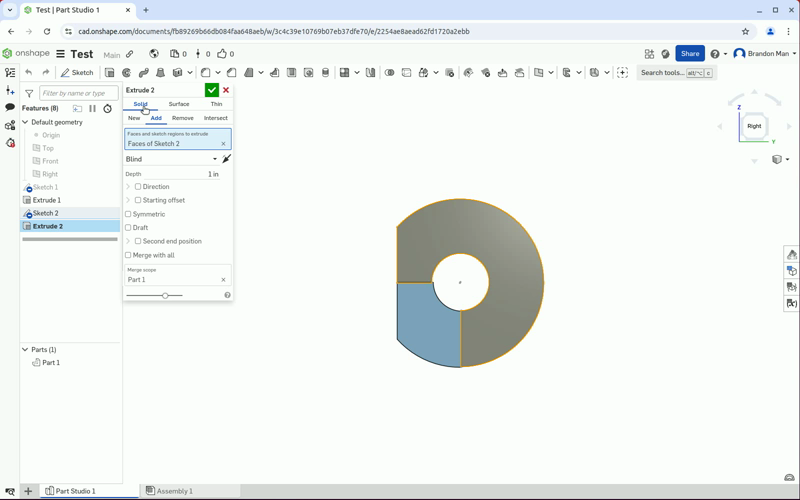
click(143, 106)
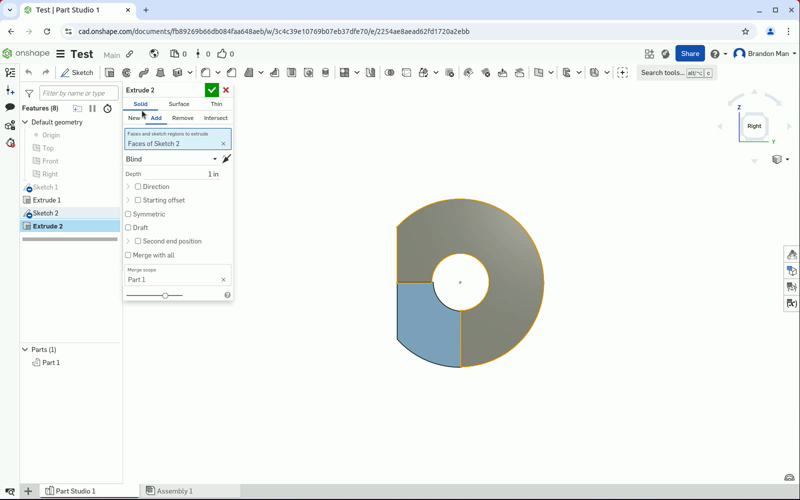
mouse_move(137, 120)
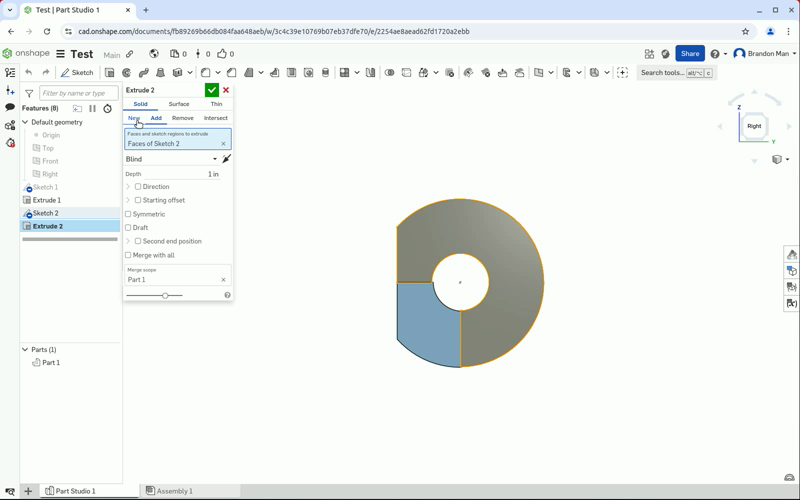
click(137, 120)
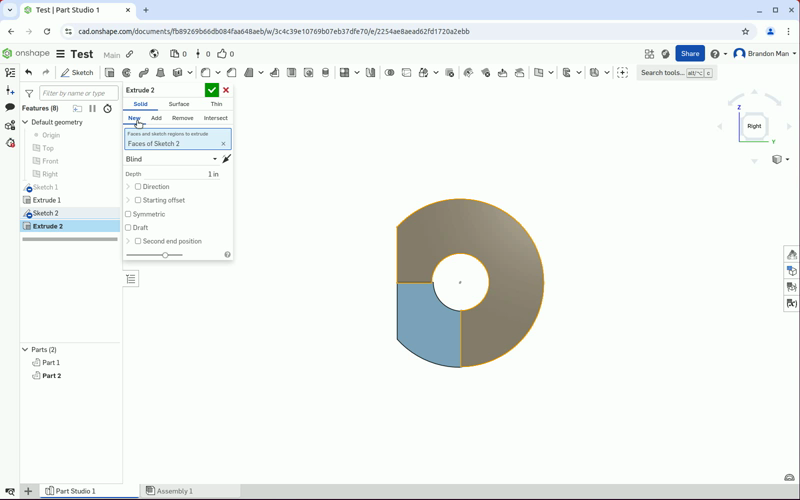
key(tab, 4)
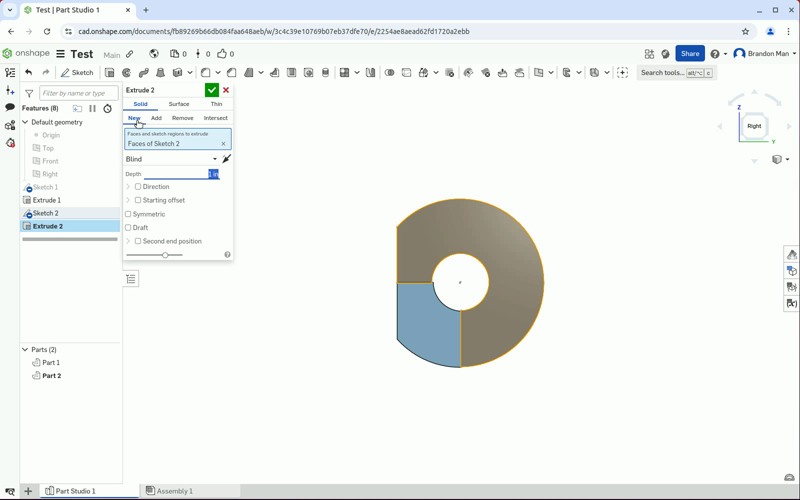
text(23.108)
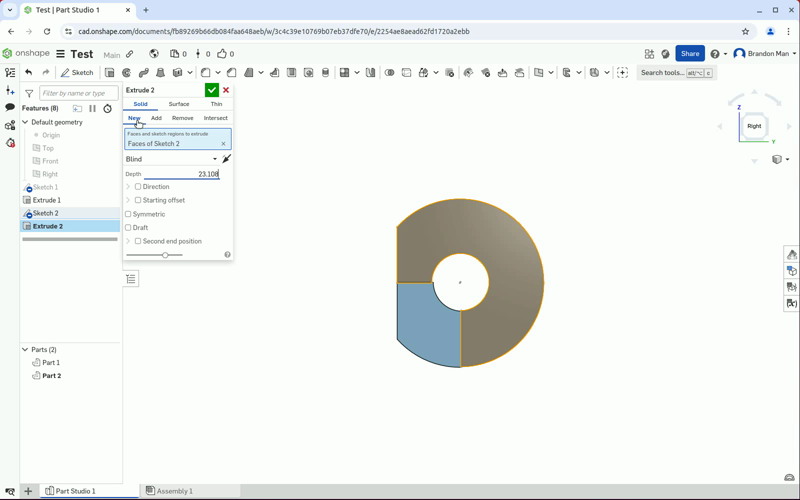
key(enter)
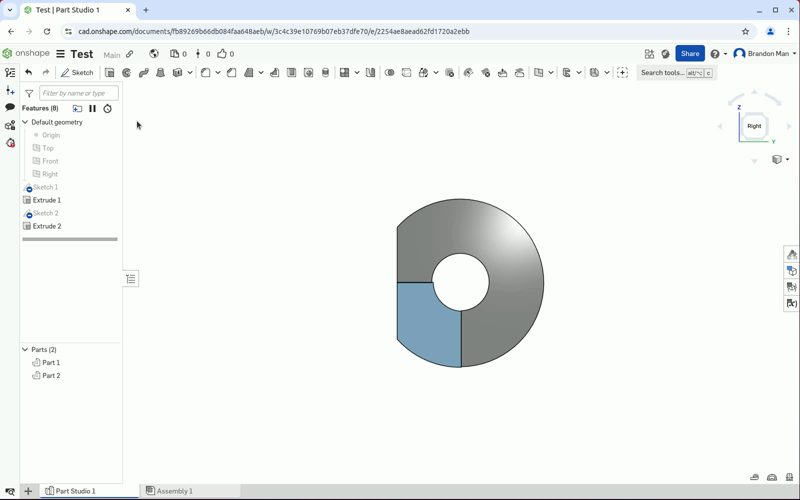
key(shift+h)
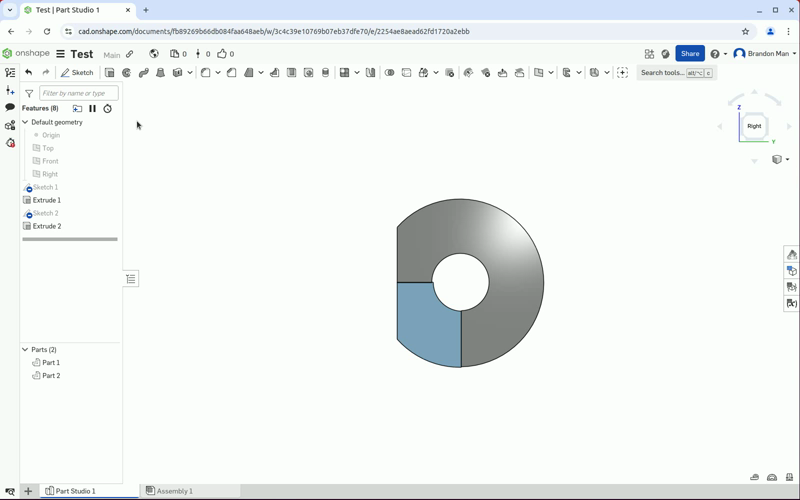
key(shift+h)
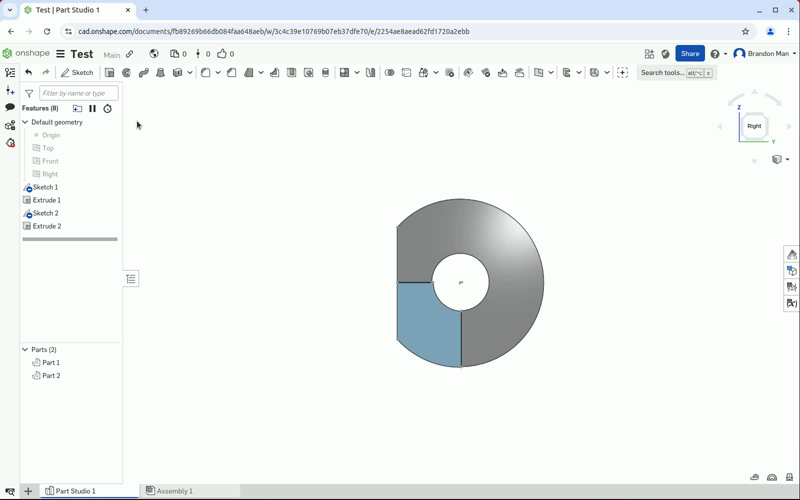
key(shift+7)
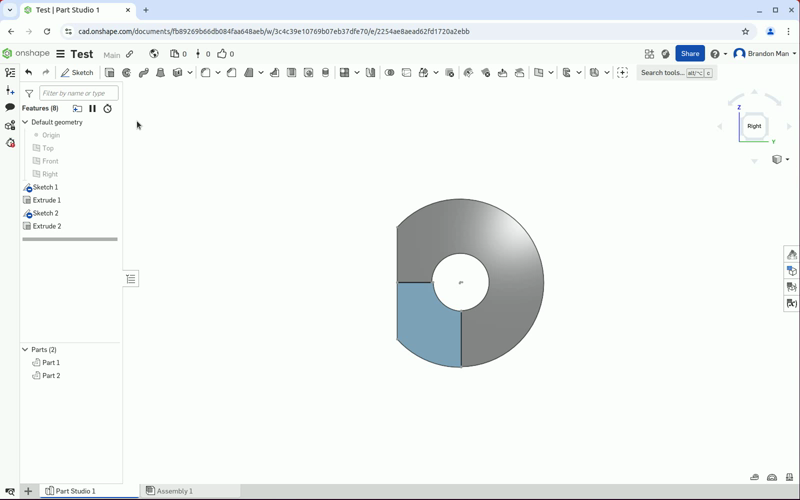
key(right, 2)
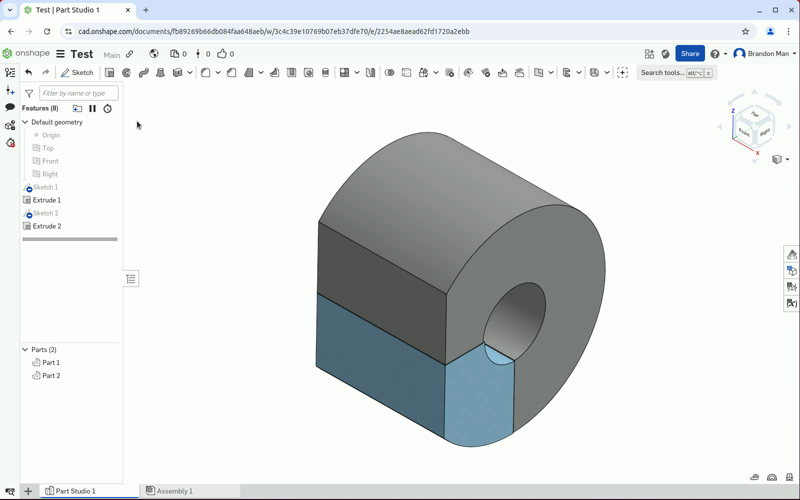
key(down, 2)
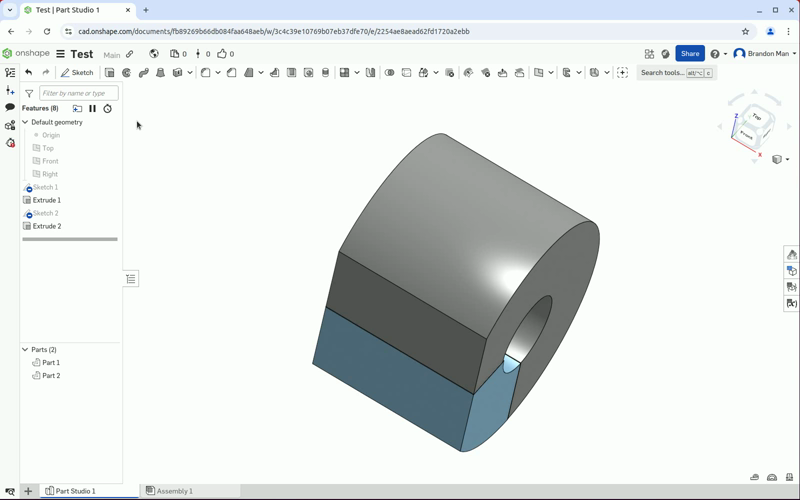
key(up, 2)
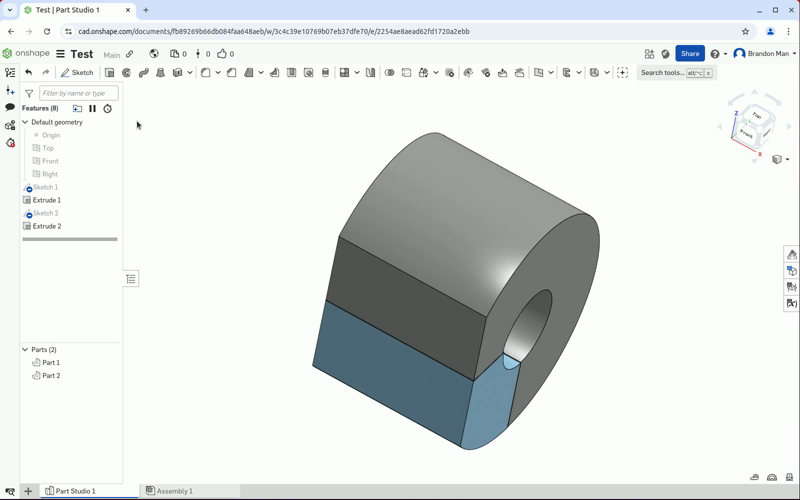
key(left, 2)
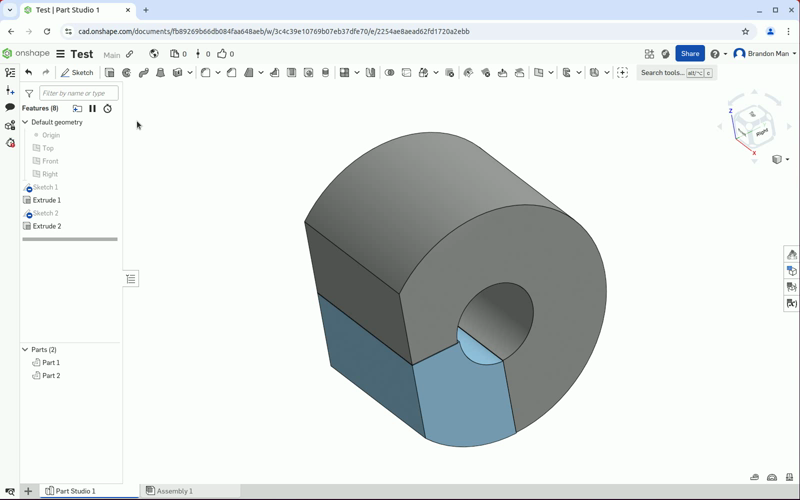
mouse_move(73, 189)
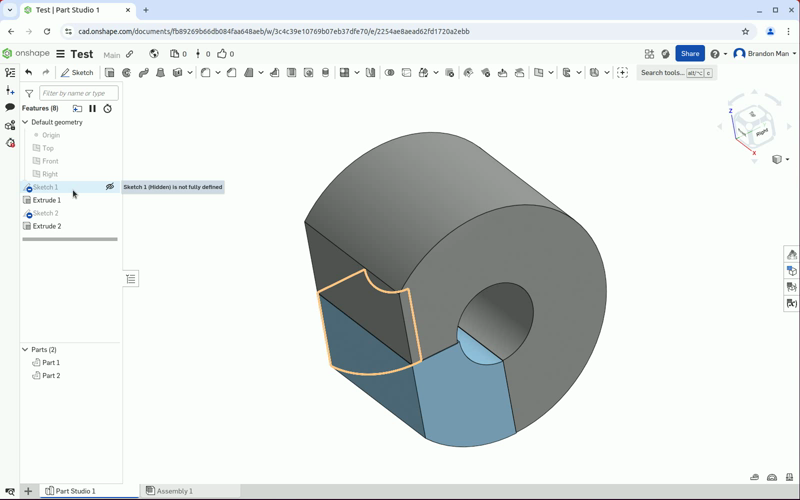
click(73, 189)